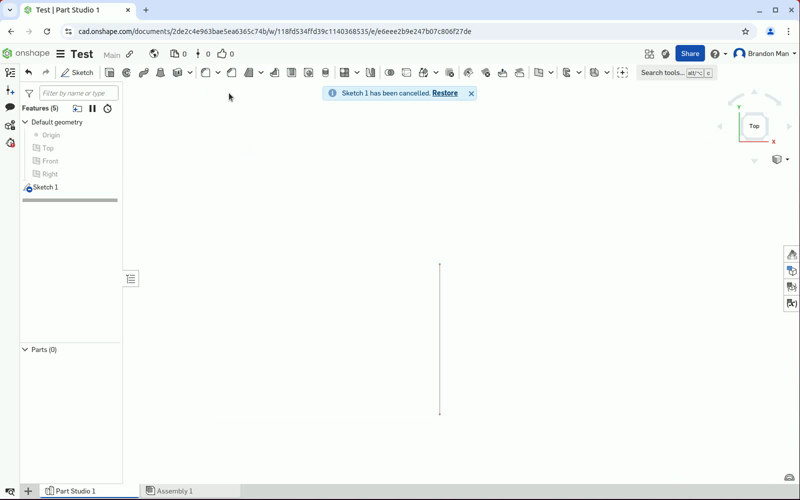
key(shift+h)
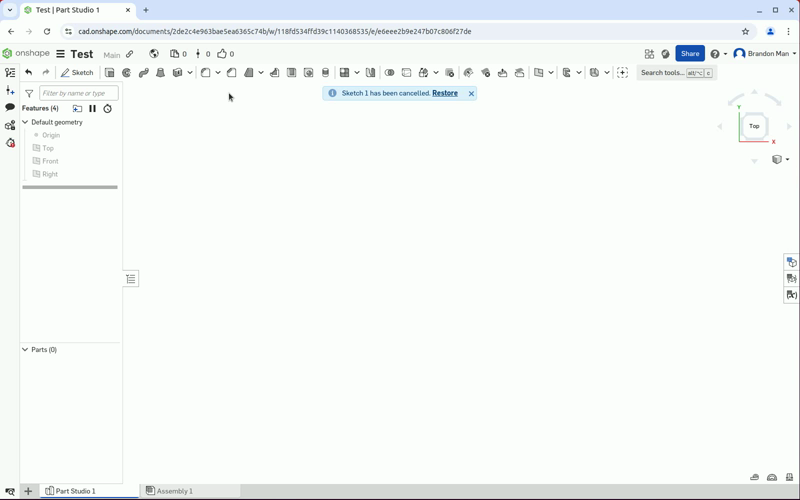
mouse_move(73, 352)
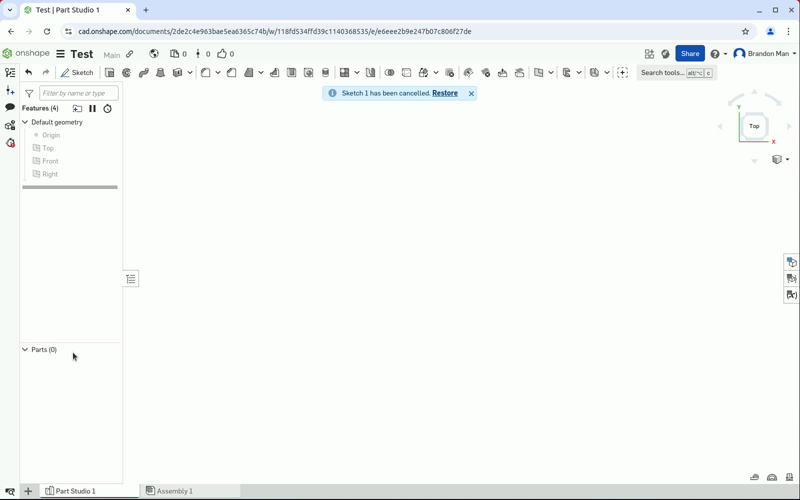
key(y)
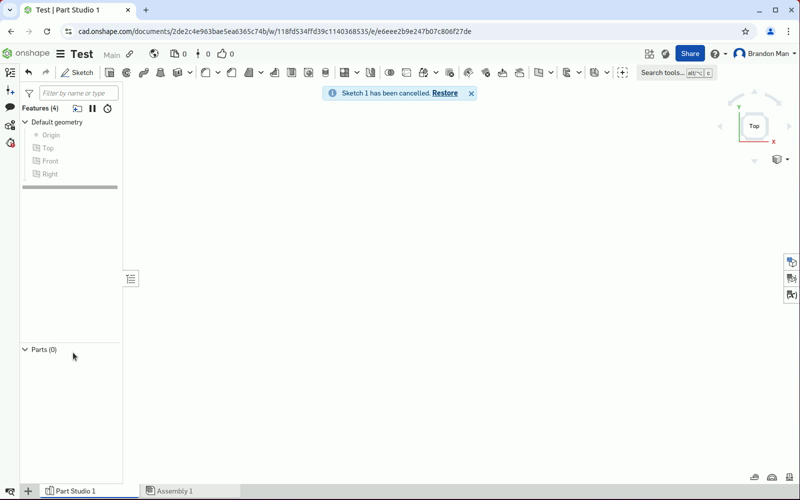
key(shift+p)
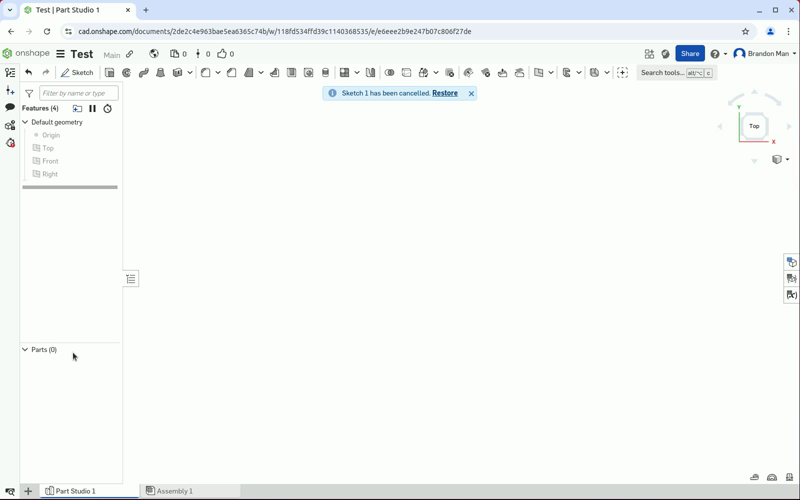
key(space)
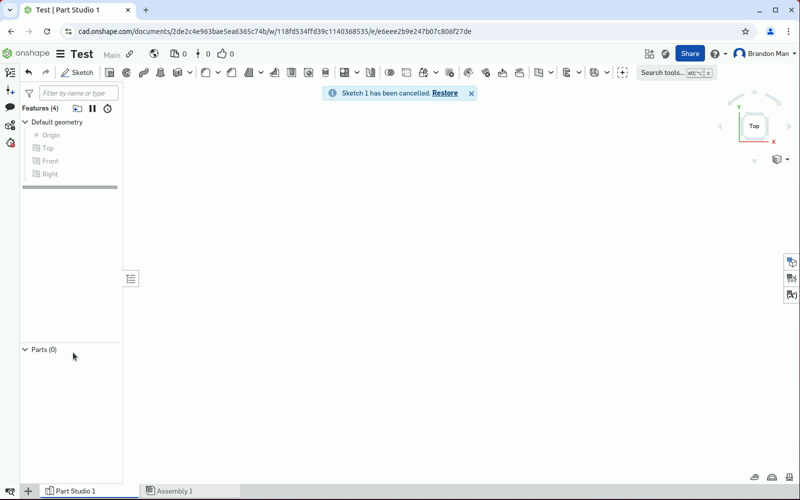
key_down(shift)
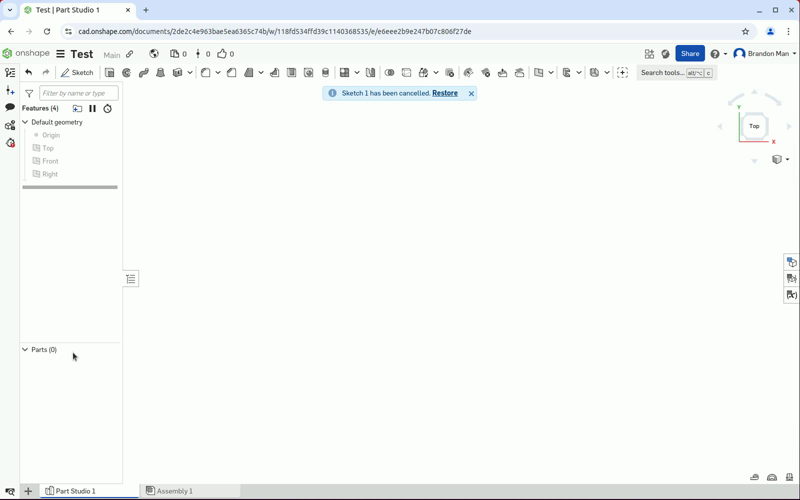
key(up)
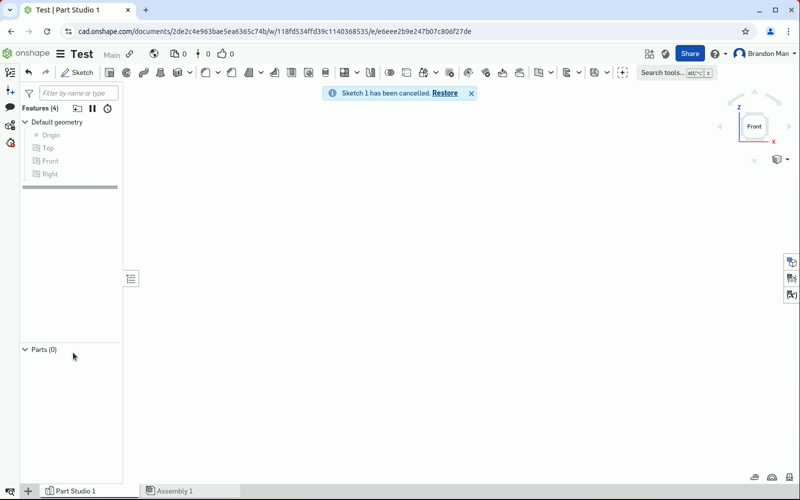
key_up(shift)
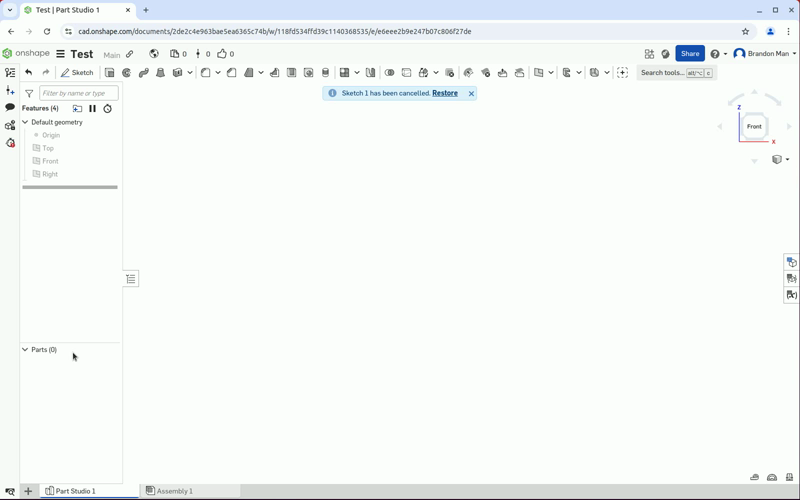
mouse_move(73, 352)
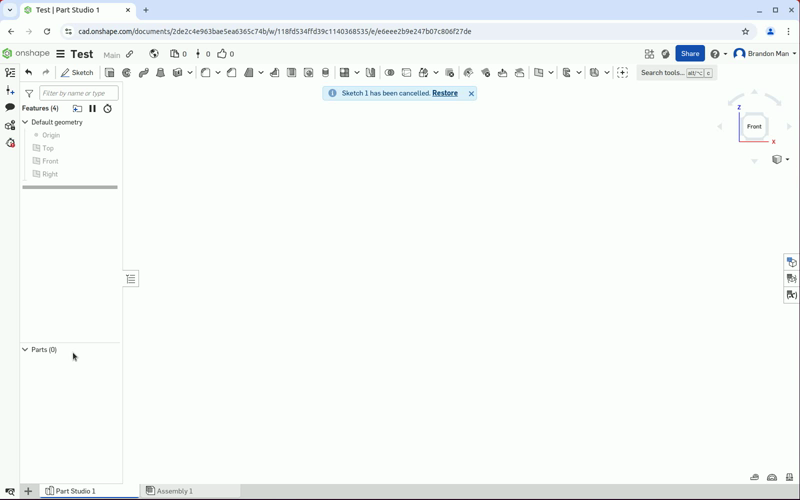
key(shift+y)
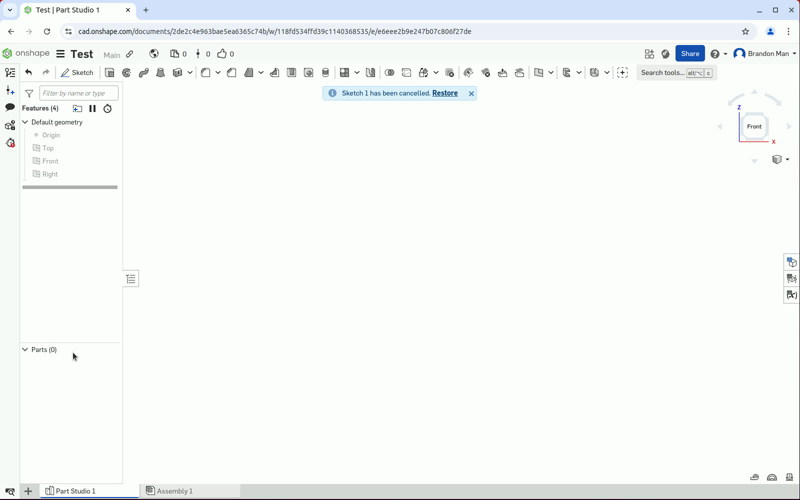
key(shift+s)
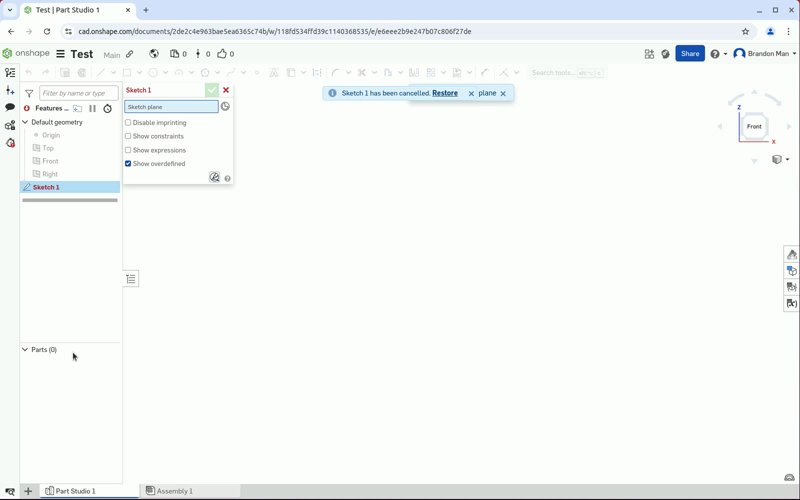
mouse_move(73, 163)
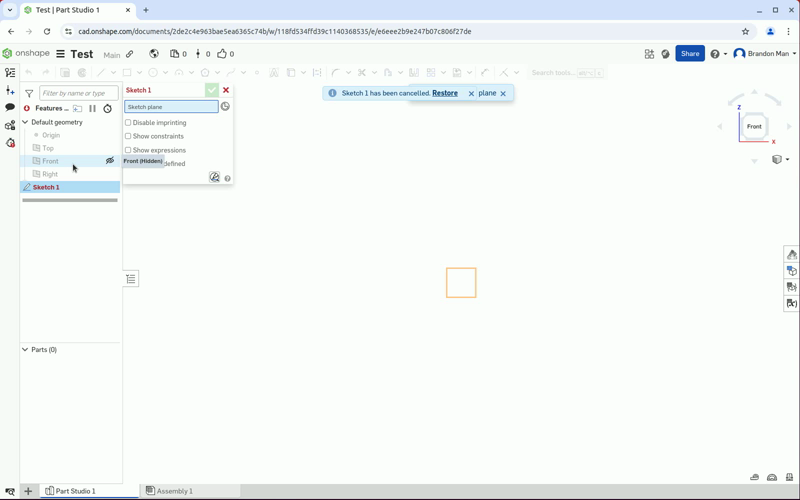
click(73, 163)
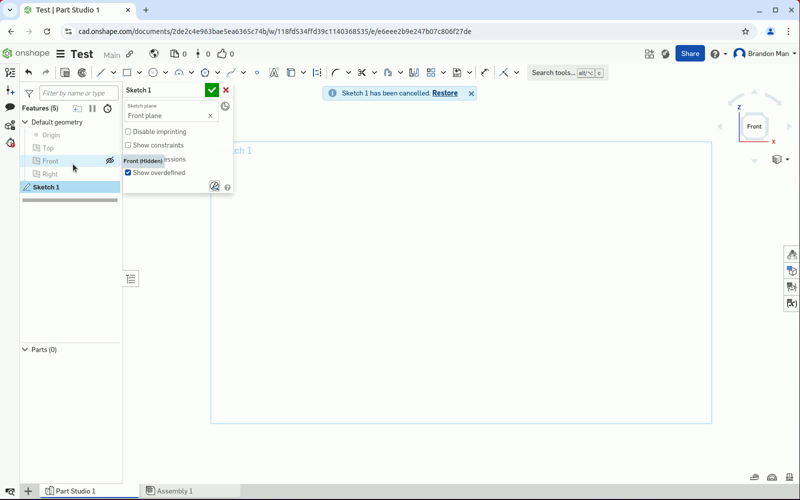
mouse_move(73, 352)
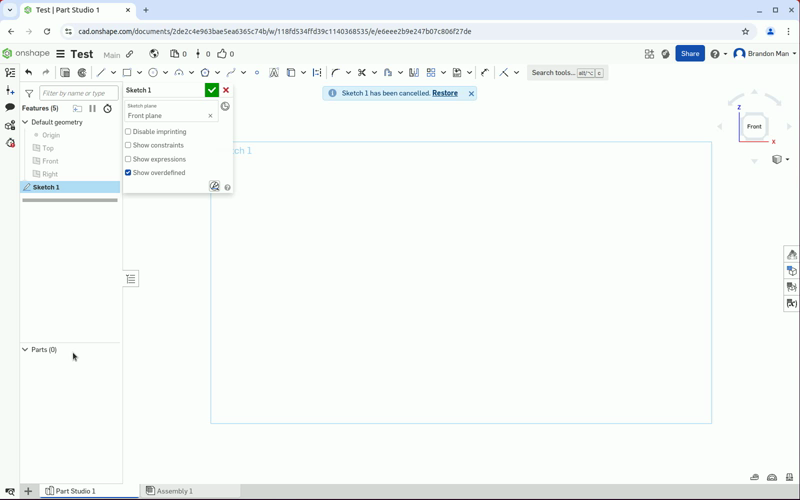
key(y)
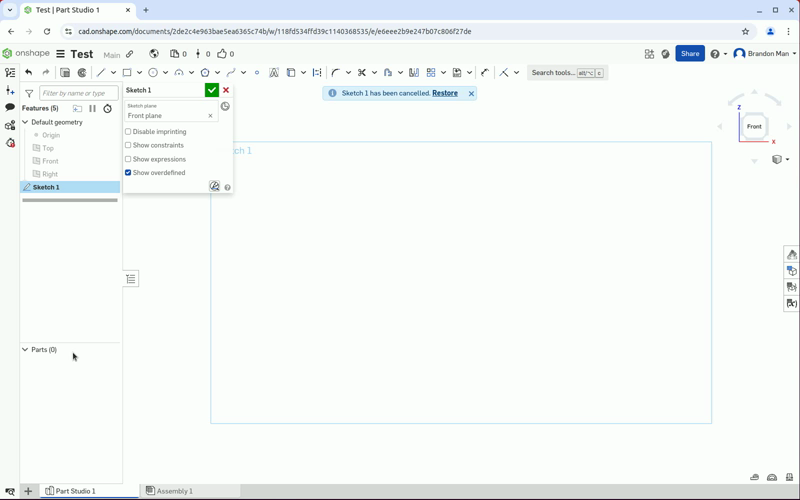
key(l)
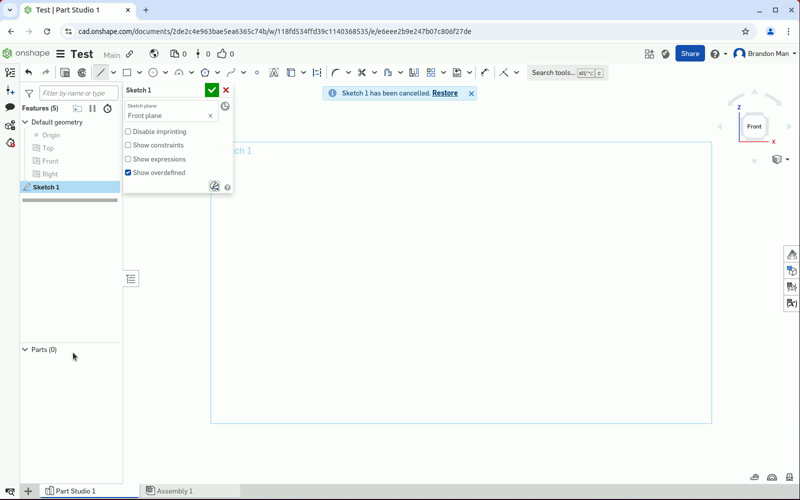
key_down(shift)
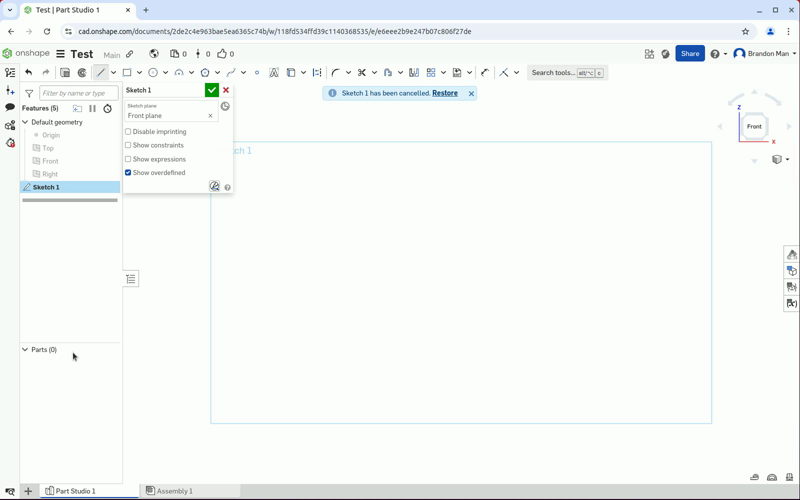
mouse_move(460, 395)
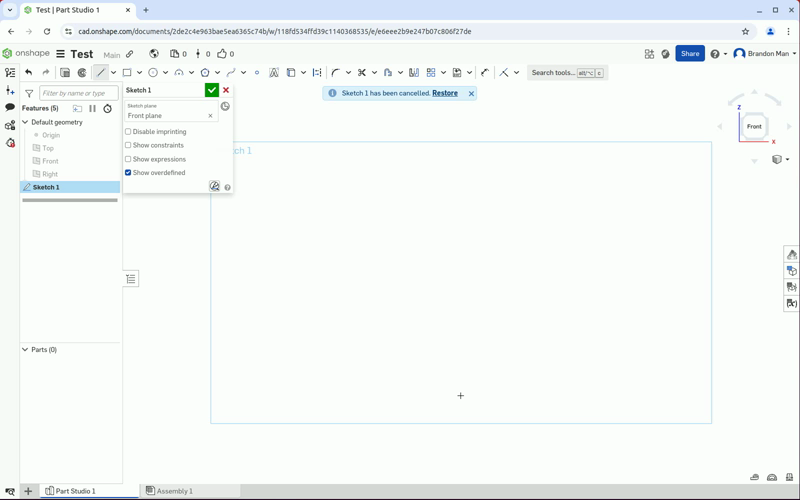
click(460, 395)
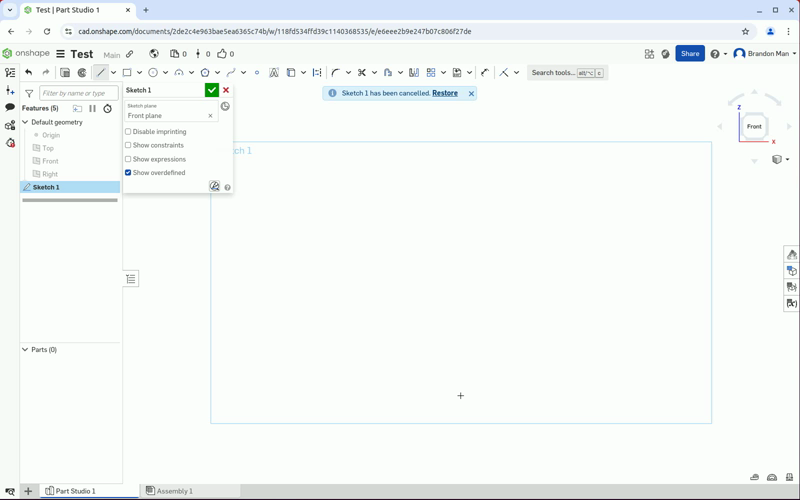
key_up(shift)
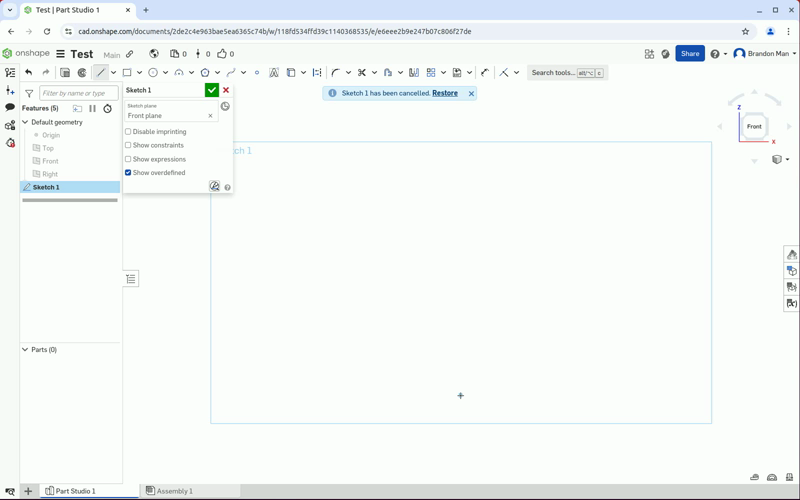
key_down(shift)
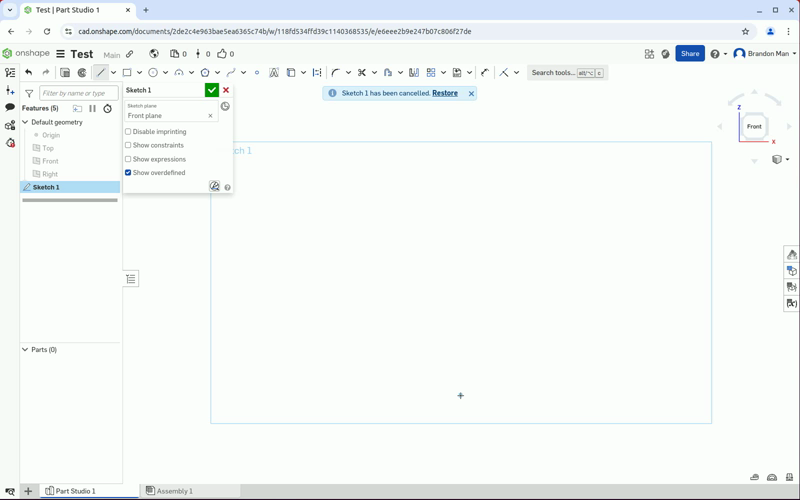
mouse_move(490, 395)
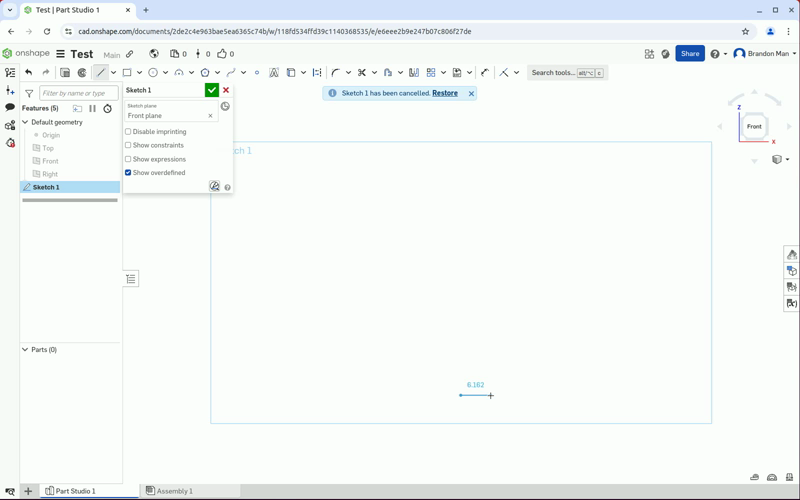
mouse_move(493, 395)
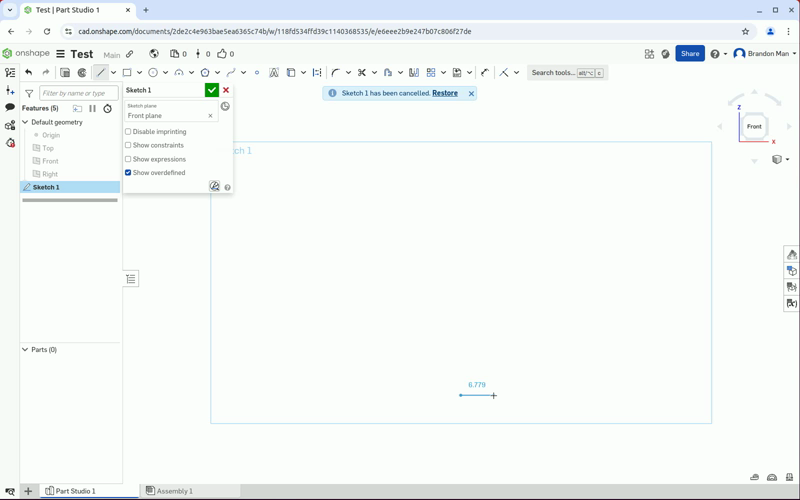
click(493, 395)
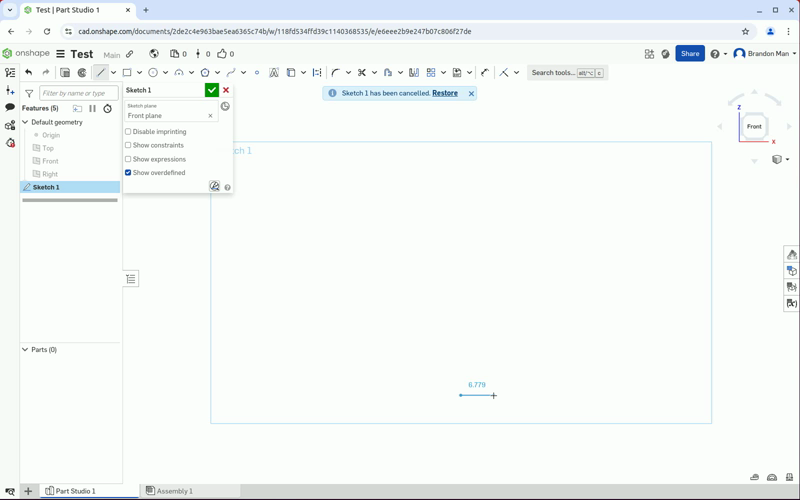
key_up(shift)
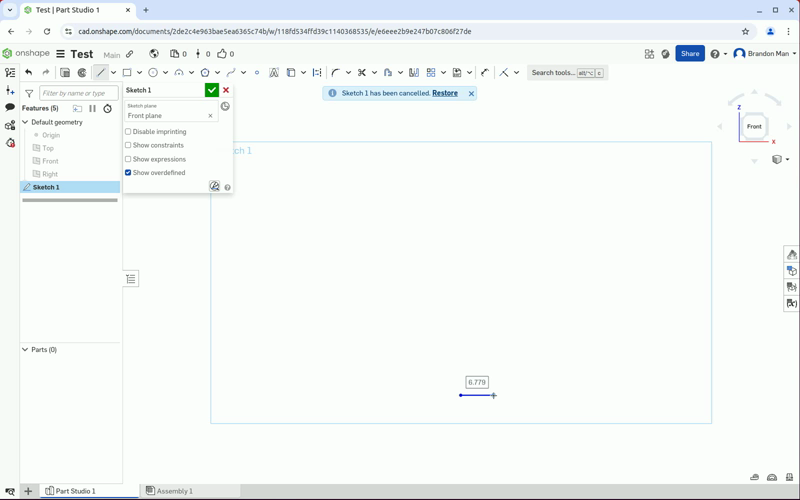
key_down(shift)
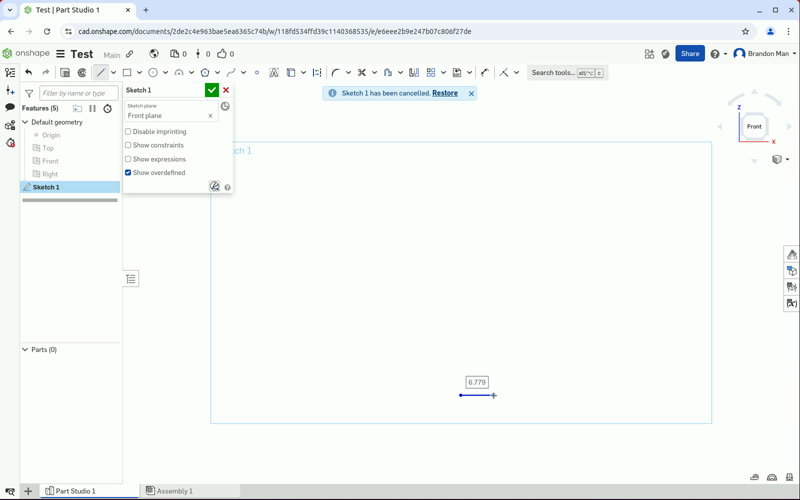
mouse_move(493, 171)
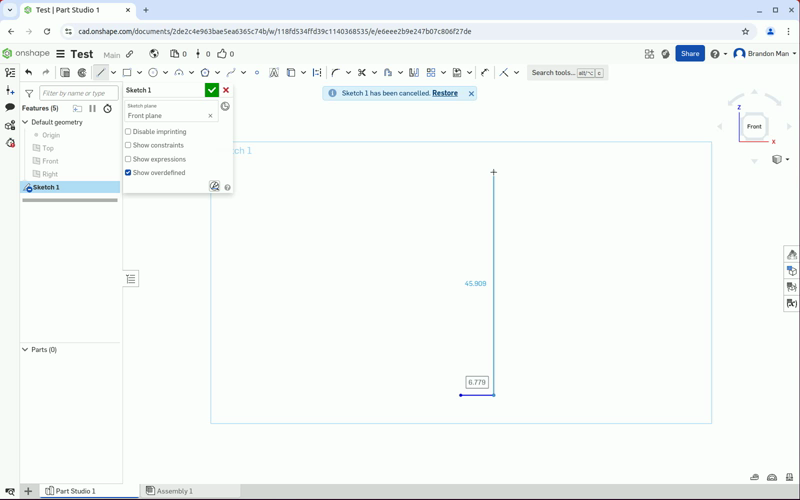
click(493, 171)
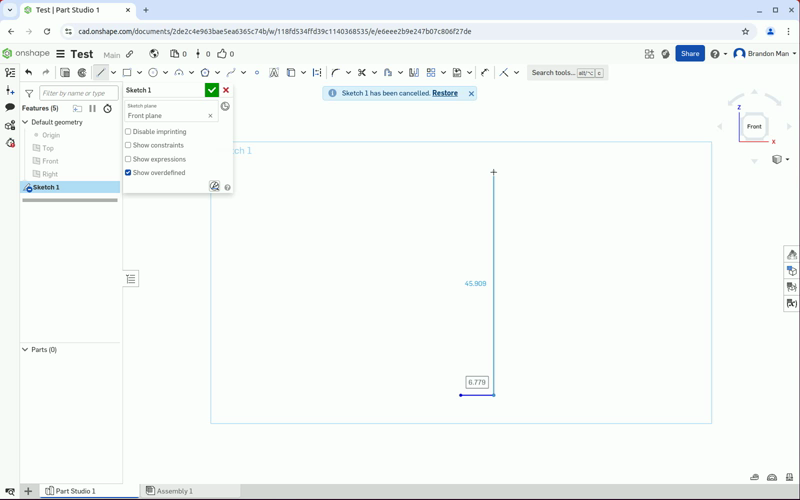
key_up(shift)
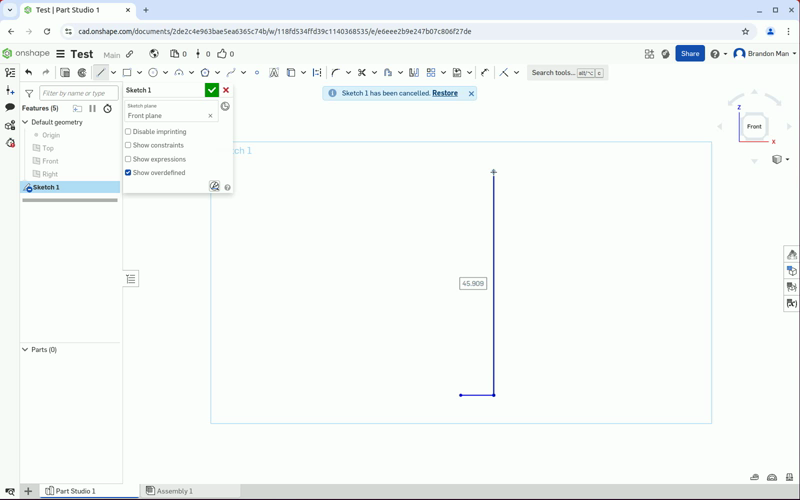
key_down(shift)
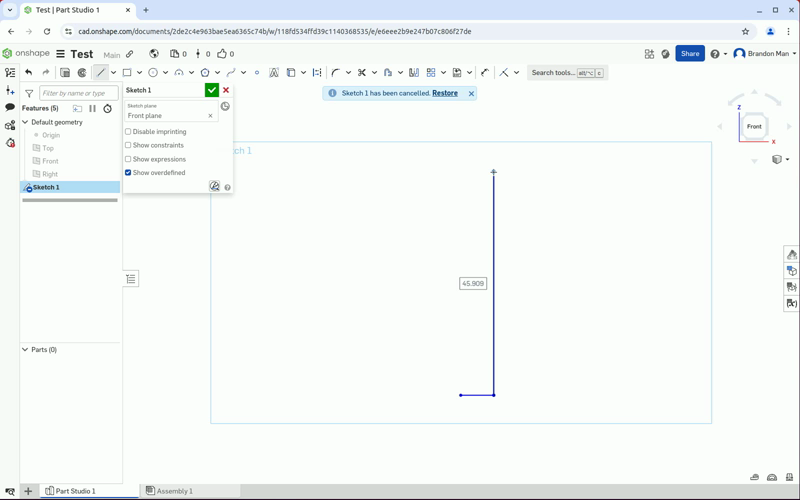
mouse_move(523, 171)
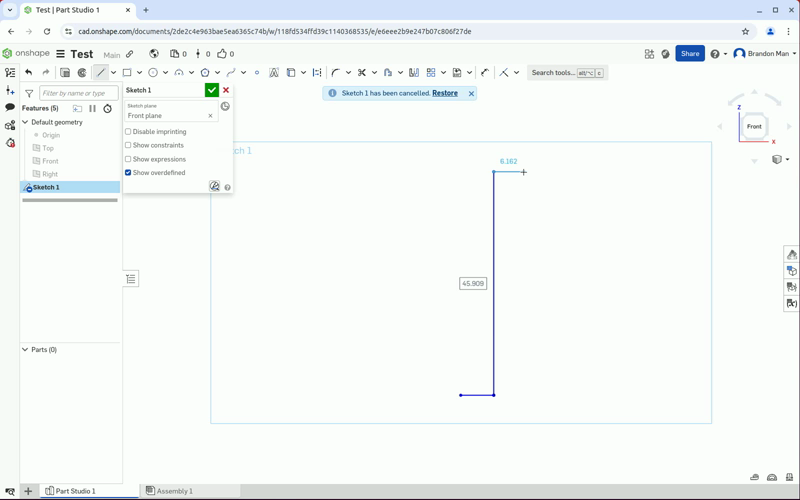
mouse_move(460, 171)
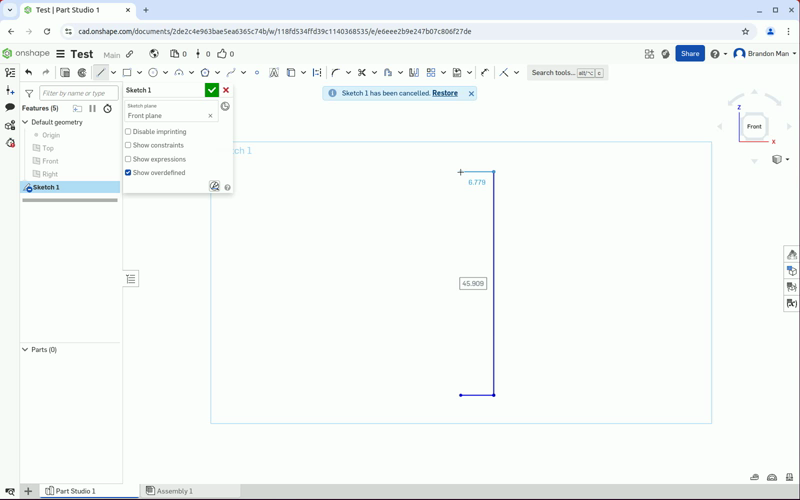
click(460, 171)
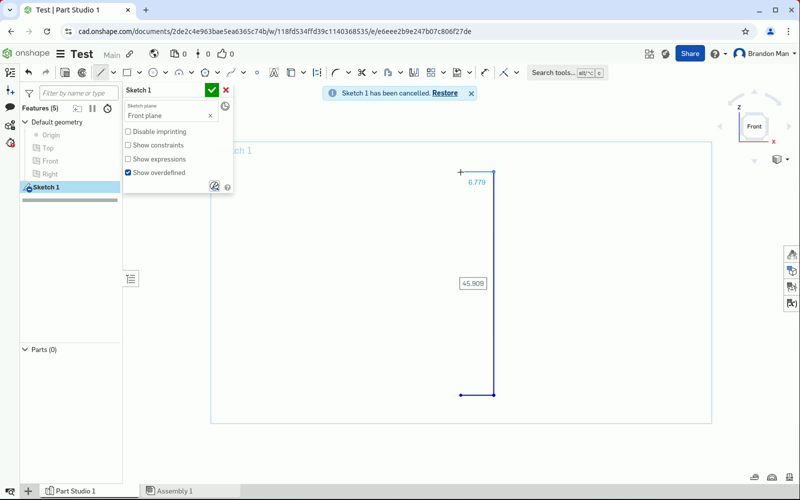
key_up(shift)
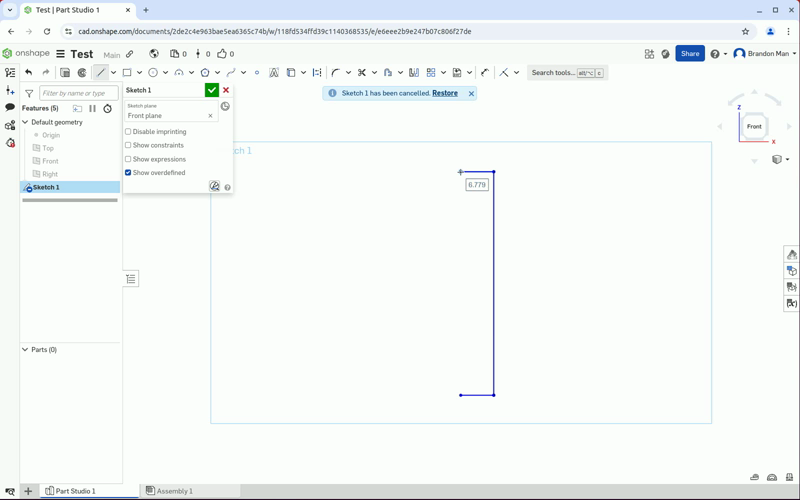
key_down(shift)
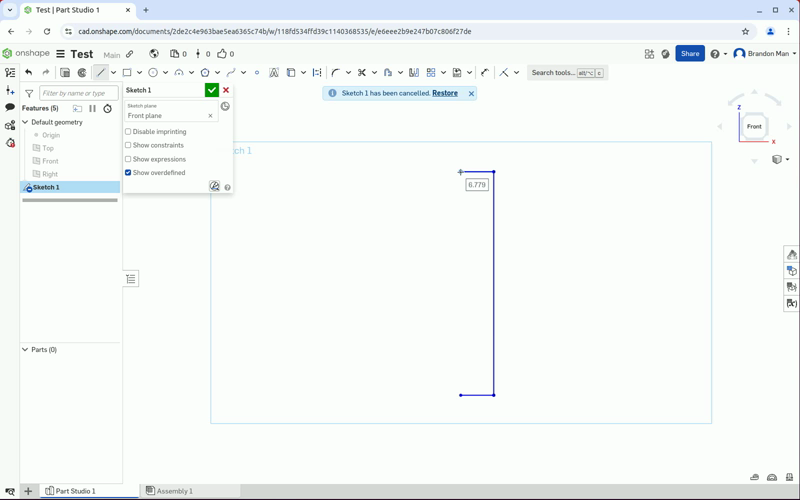
mouse_move(460, 282)
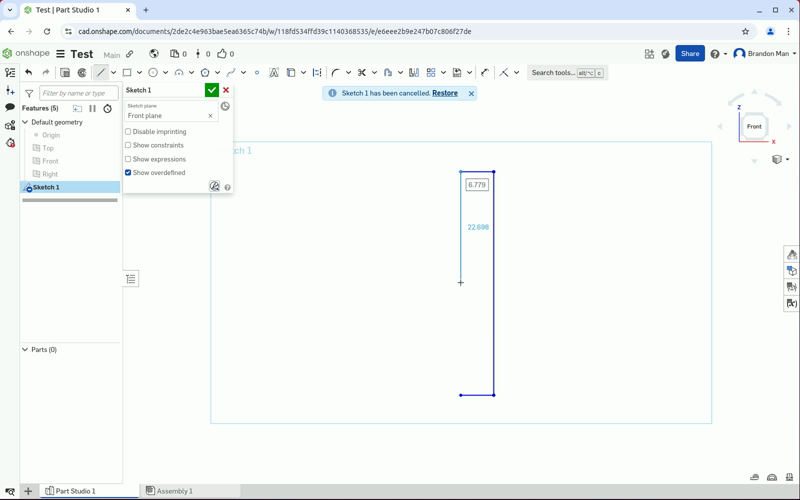
click(460, 282)
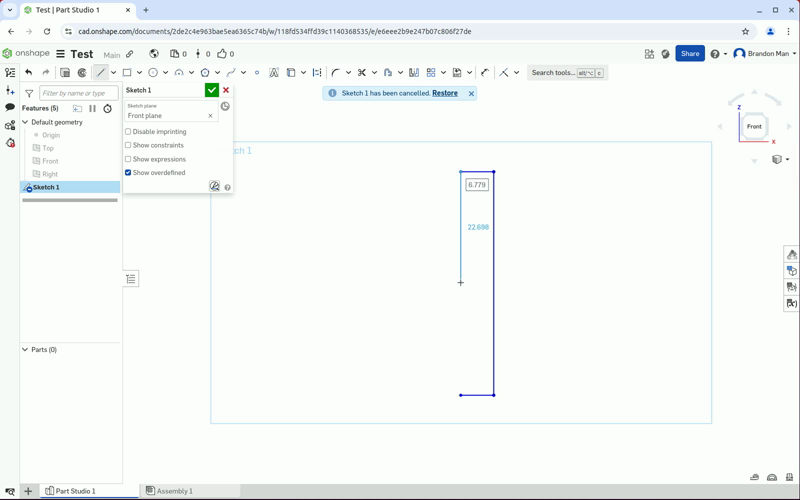
key_up(shift)
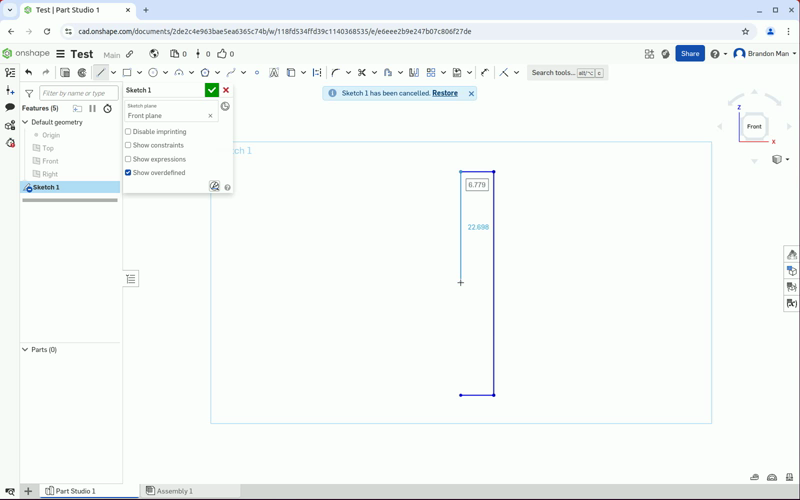
key_down(shift)
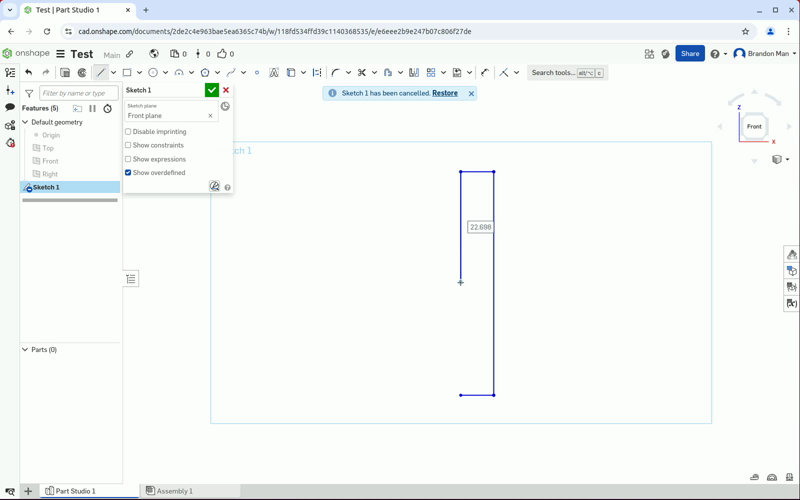
mouse_move(460, 395)
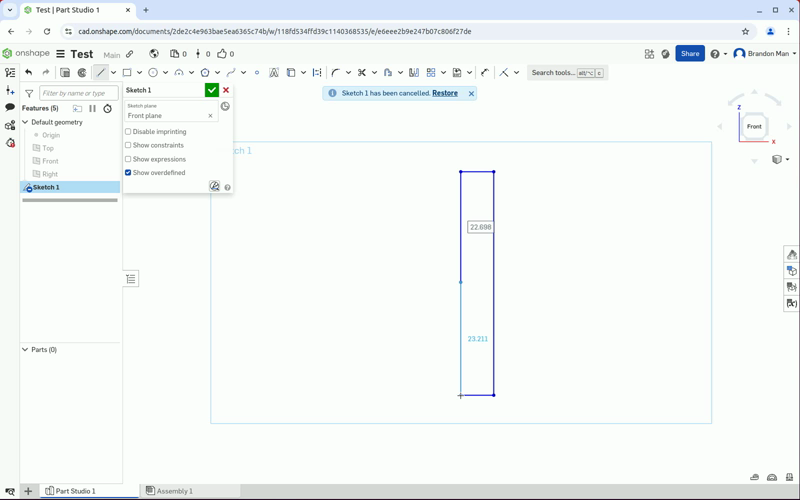
key_up(shift)
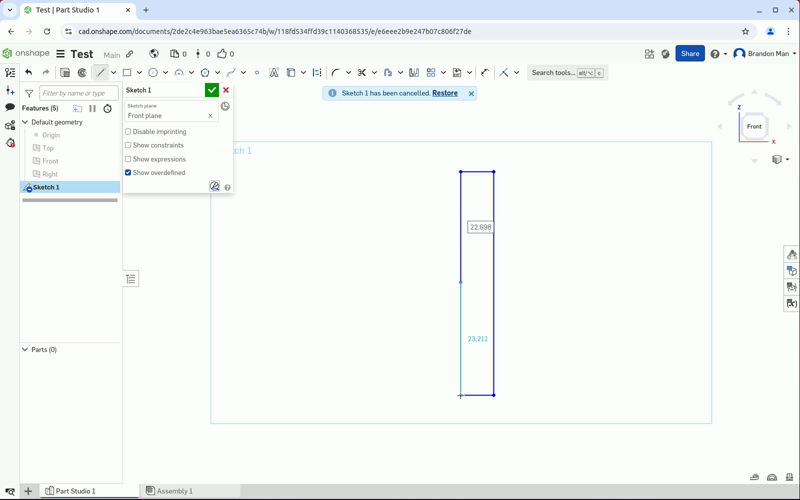
click(460, 395)
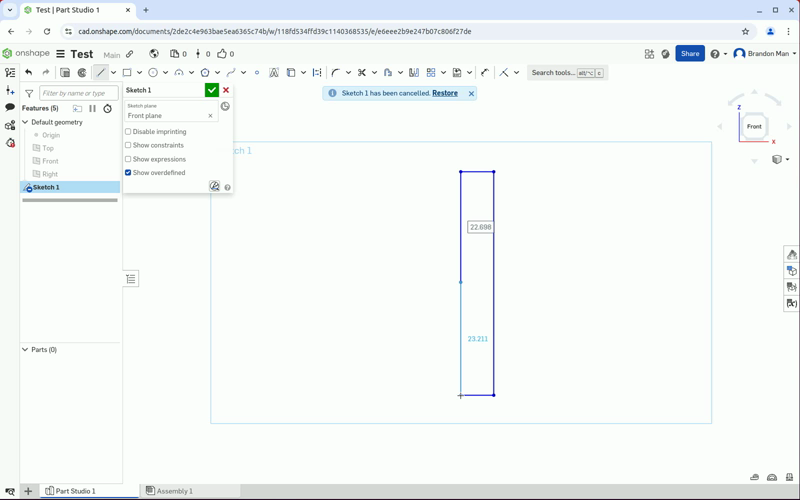
key(esc)
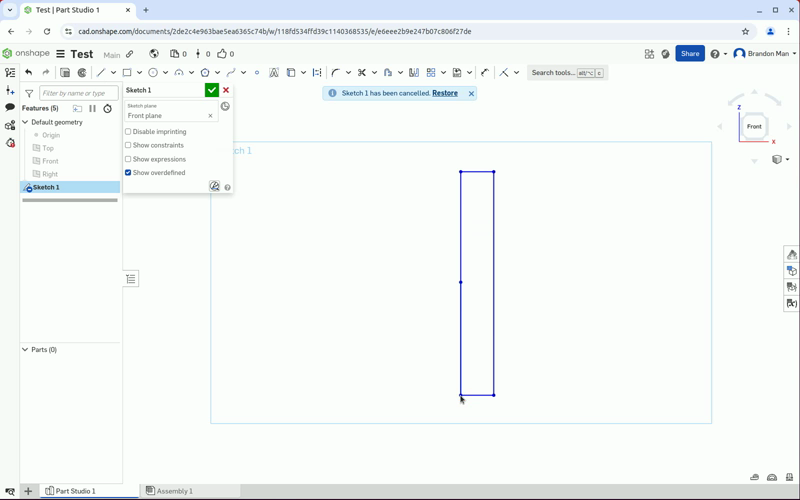
mouse_move(484, 374)
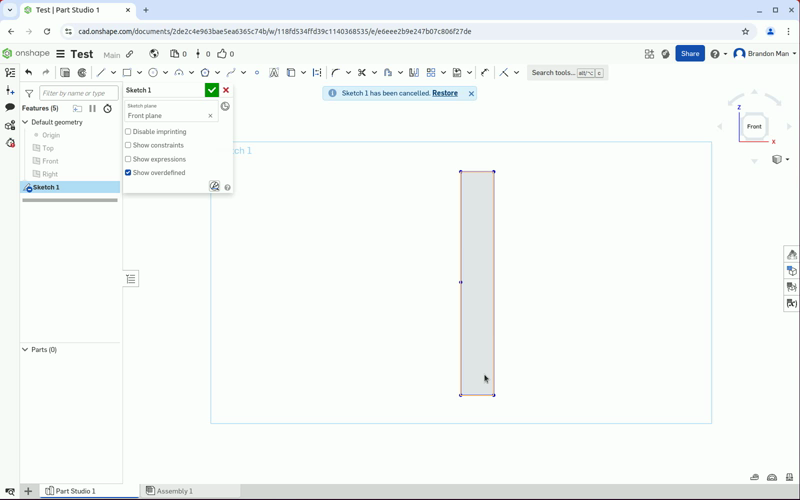
click(484, 374)
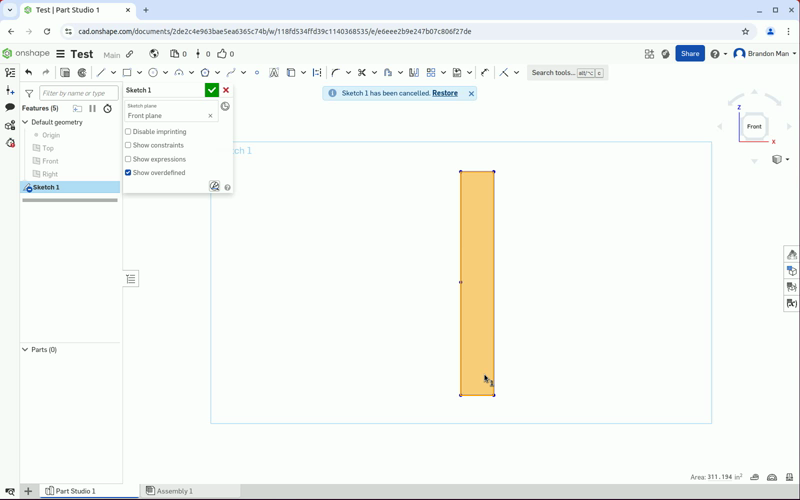
mouse_move(73, 352)
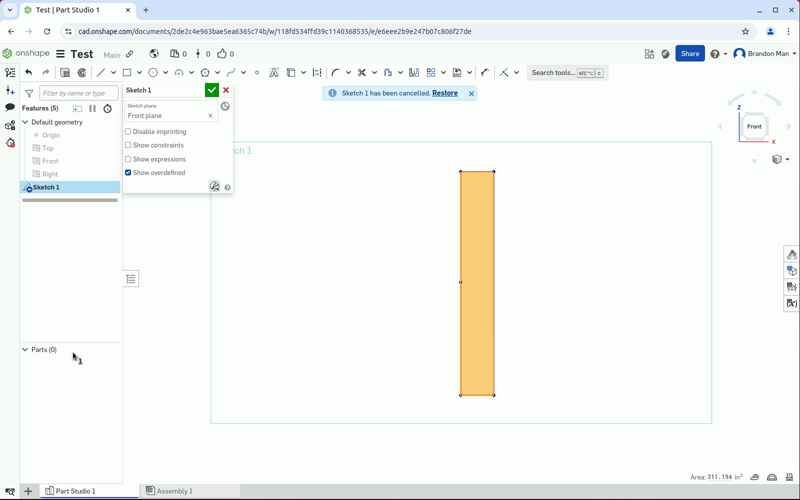
key(shift+y)
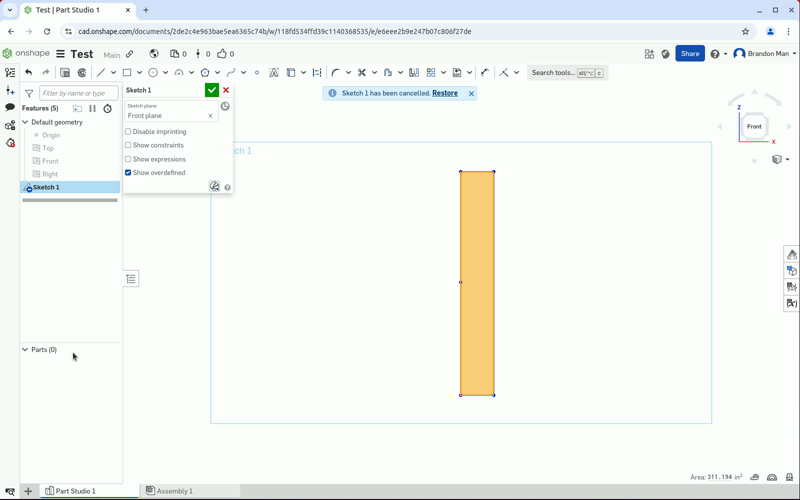
key(shift+e)
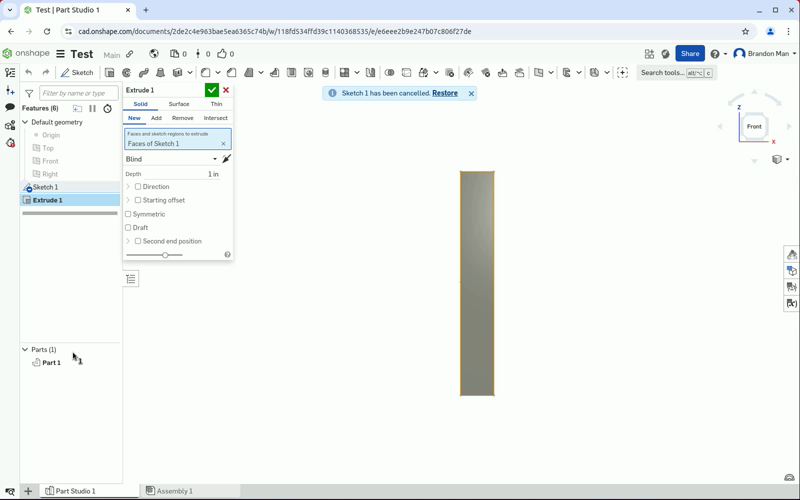
mouse_move(143, 106)
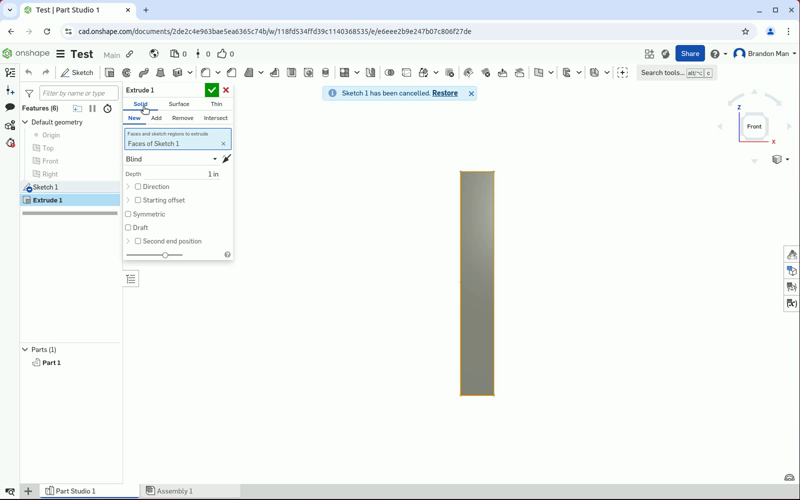
click(143, 106)
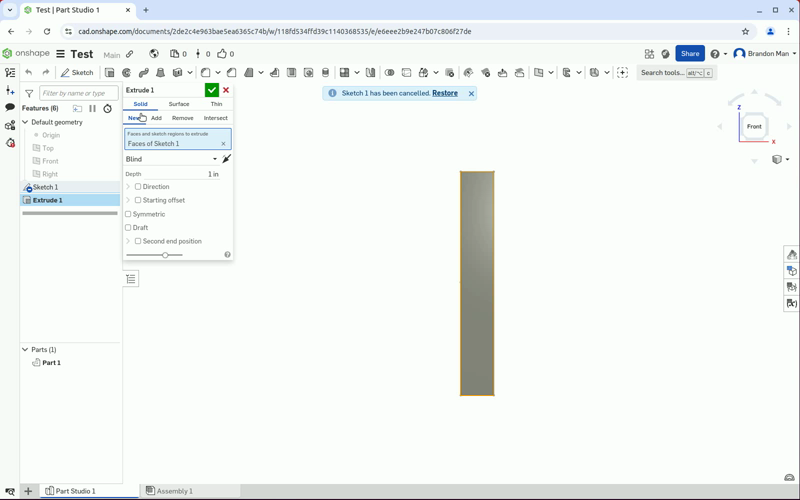
mouse_move(137, 120)
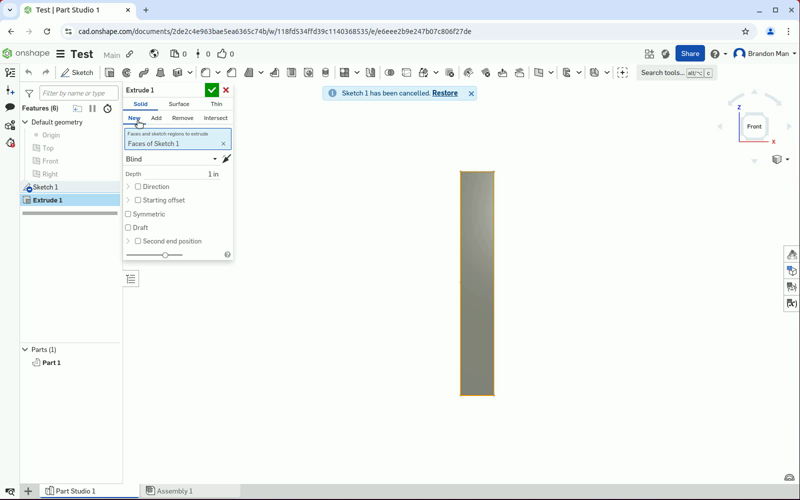
click(137, 120)
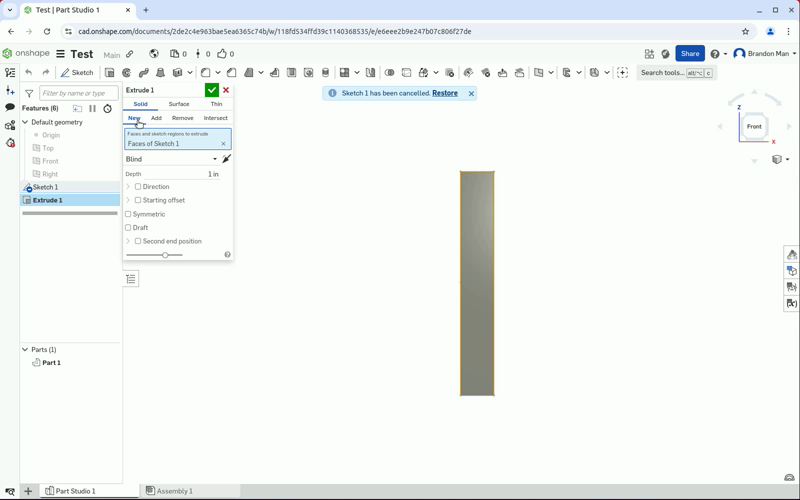
key(tab, 4)
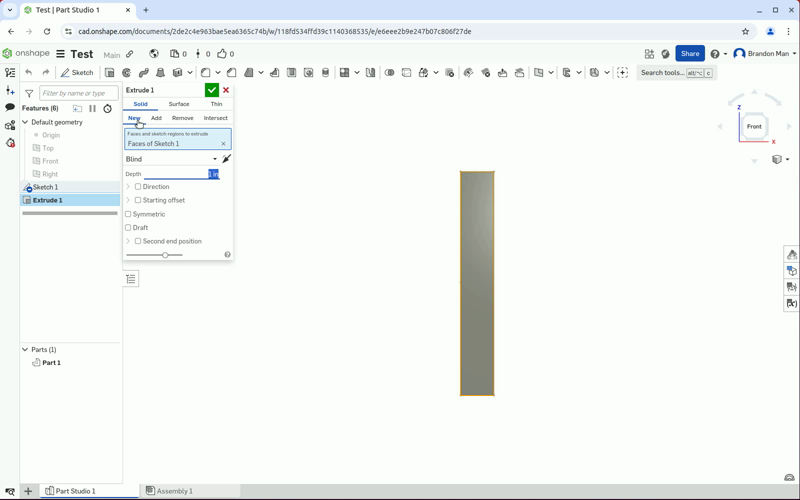
text(-11.554)
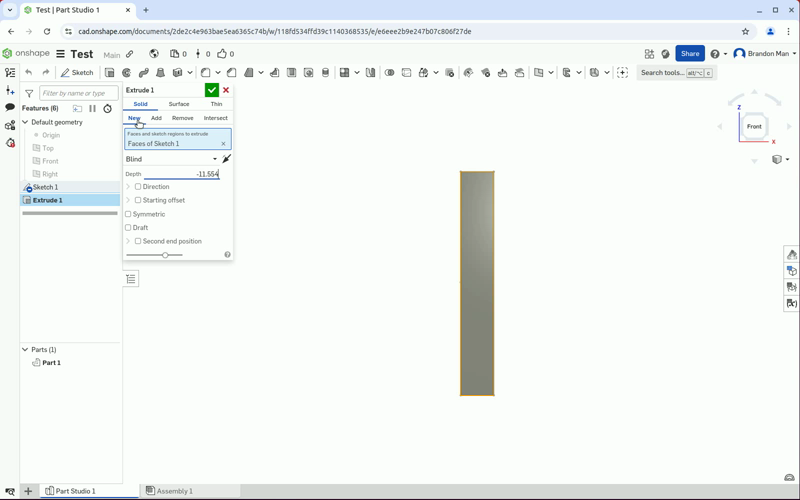
key(enter)
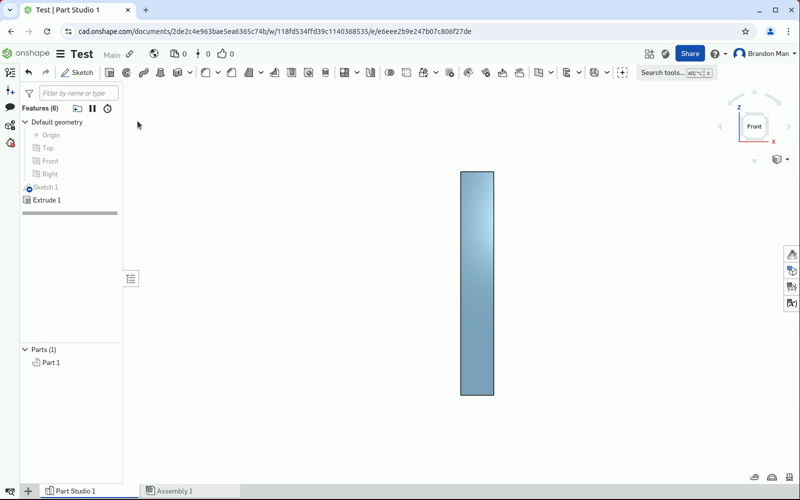
key(shift+h)
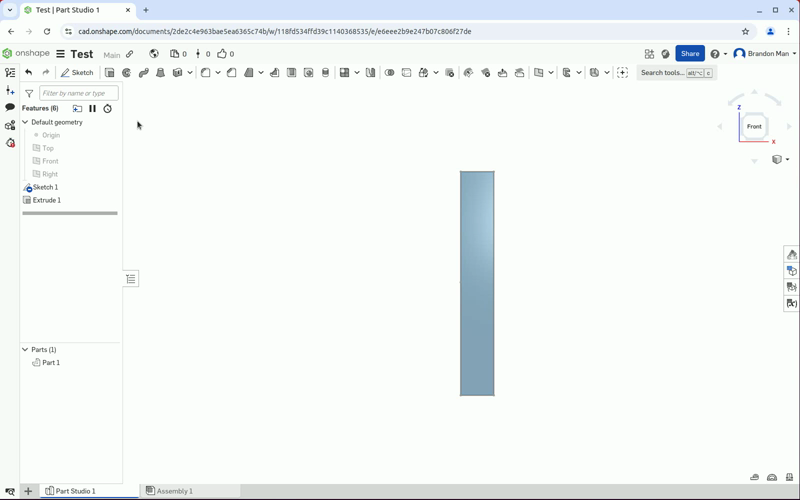
key(shift+h)
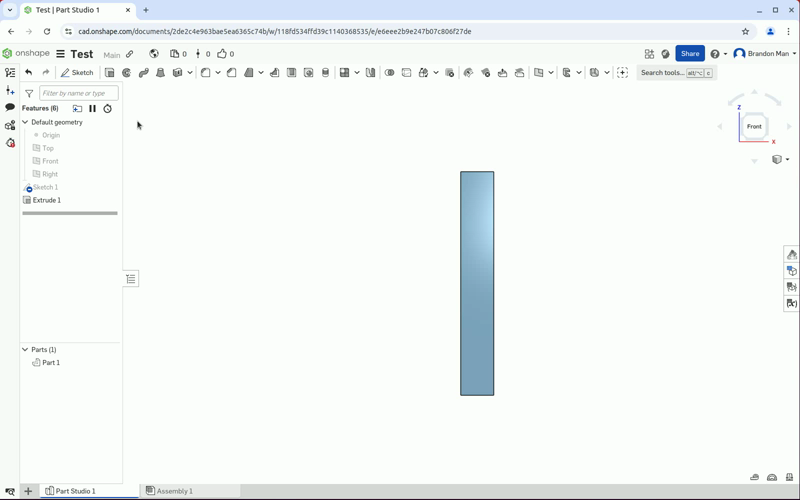
mouse_move(73, 189)
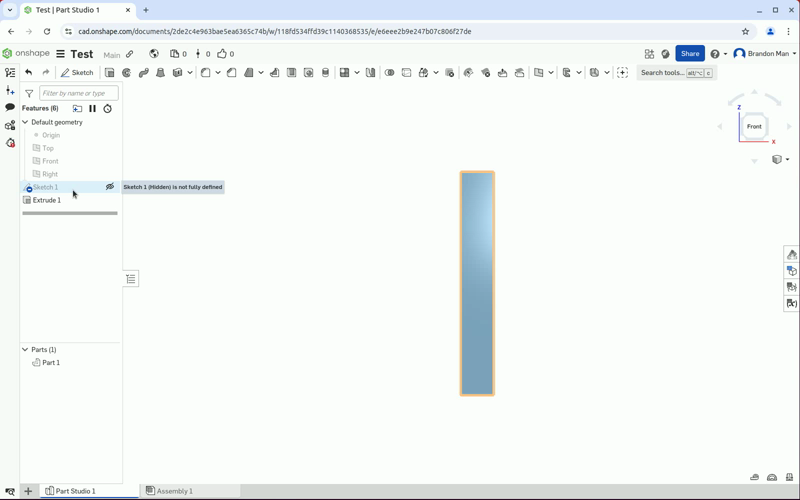
click(73, 189)
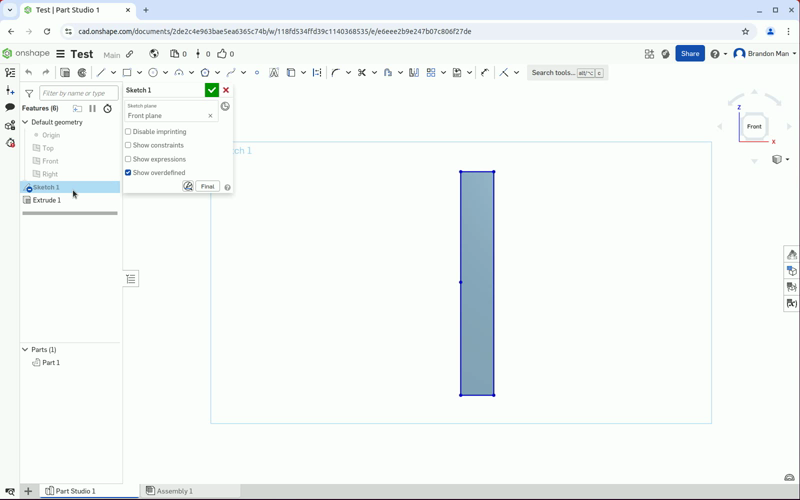
mouse_move(229, 92)
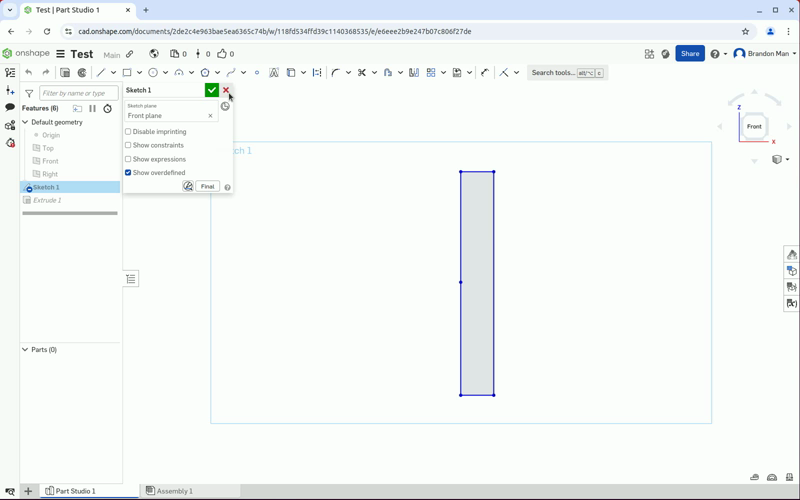
click(229, 92)
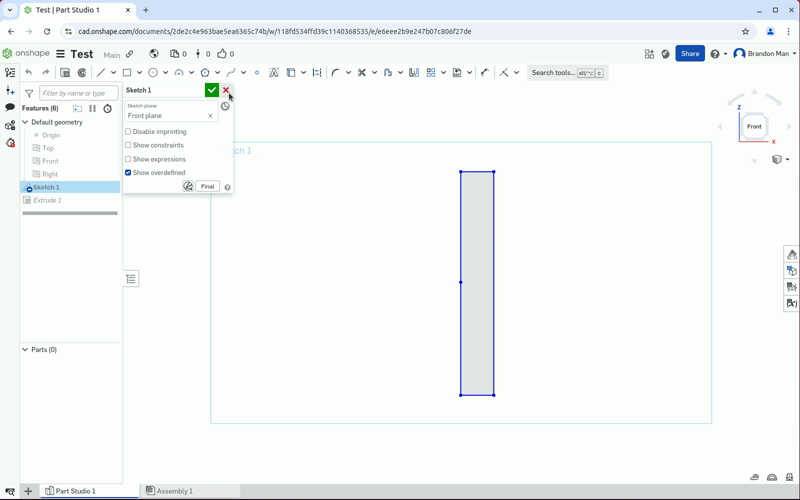
key(shift+s)
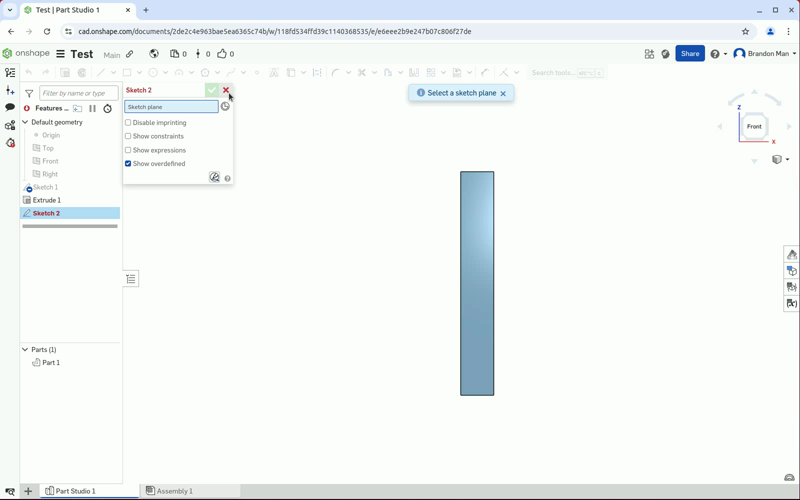
mouse_move(73, 163)
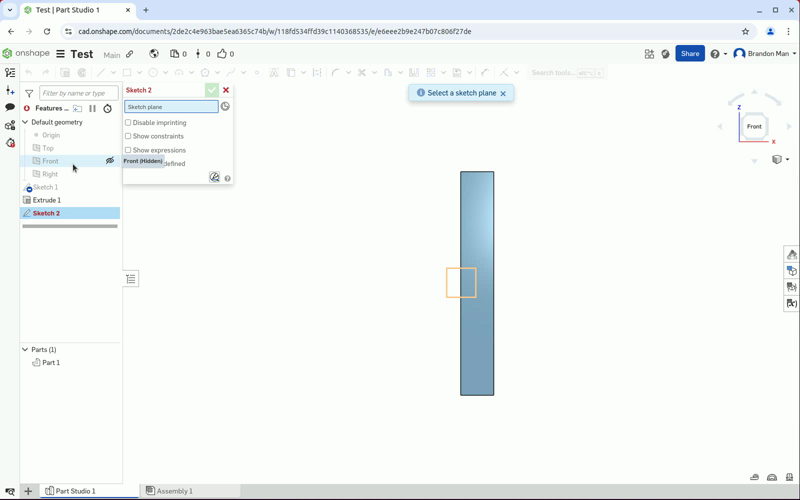
click(73, 163)
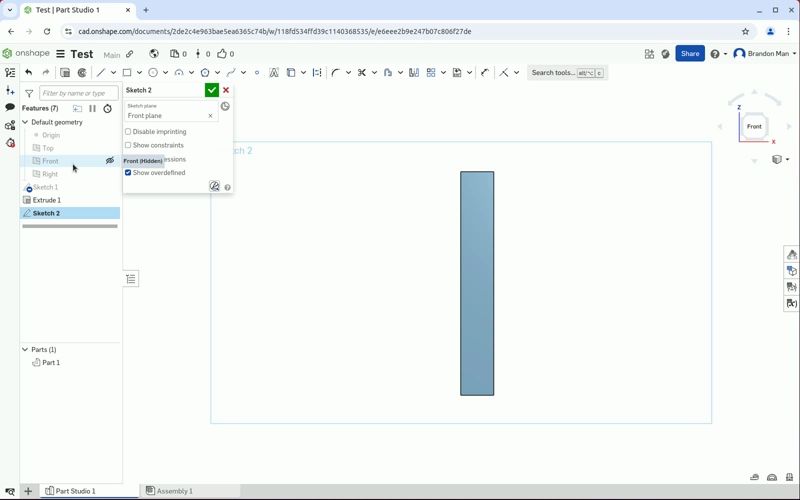
mouse_move(73, 352)
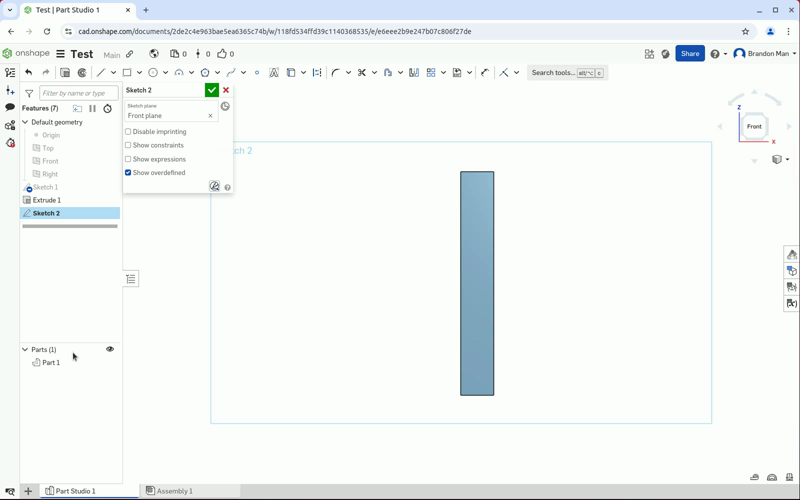
key(y)
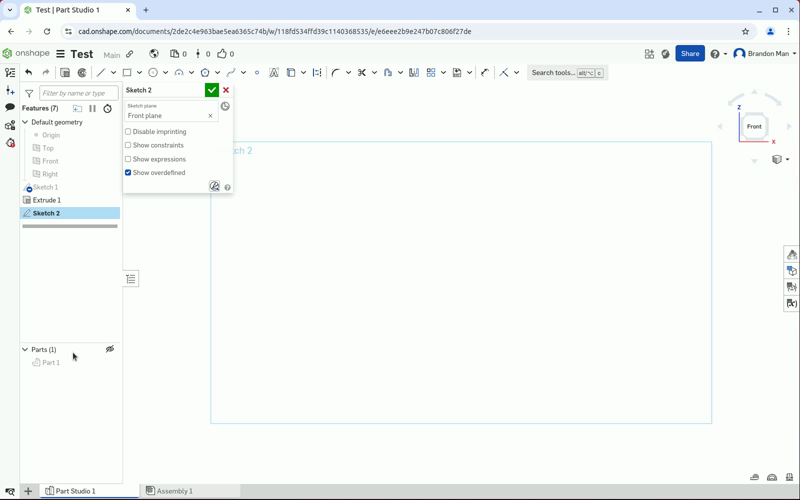
key(l)
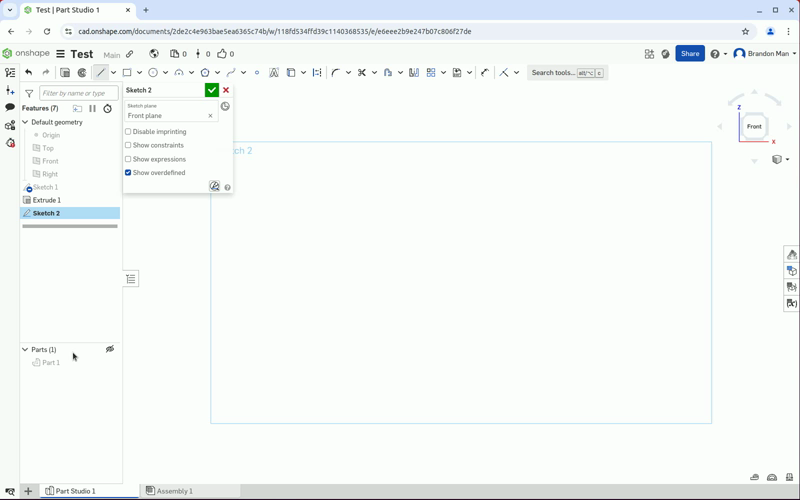
key_down(shift)
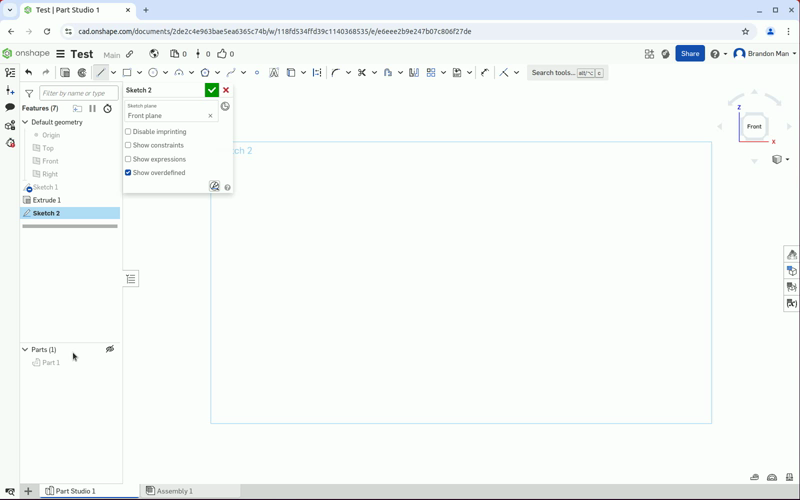
mouse_move(426, 395)
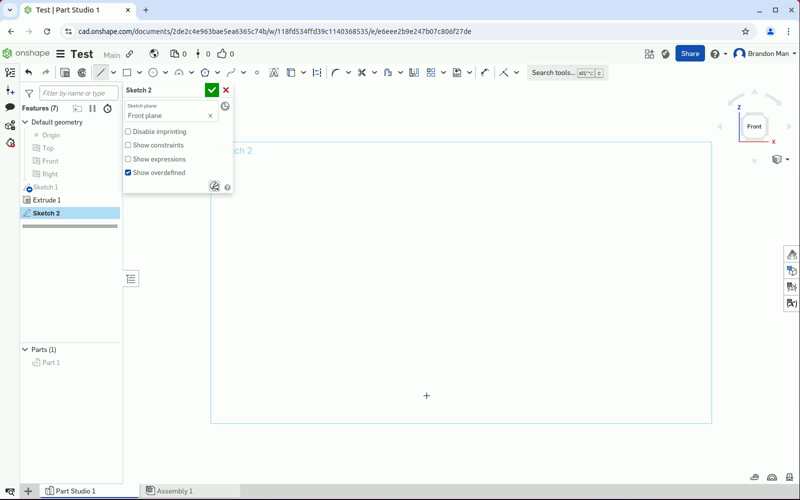
click(426, 395)
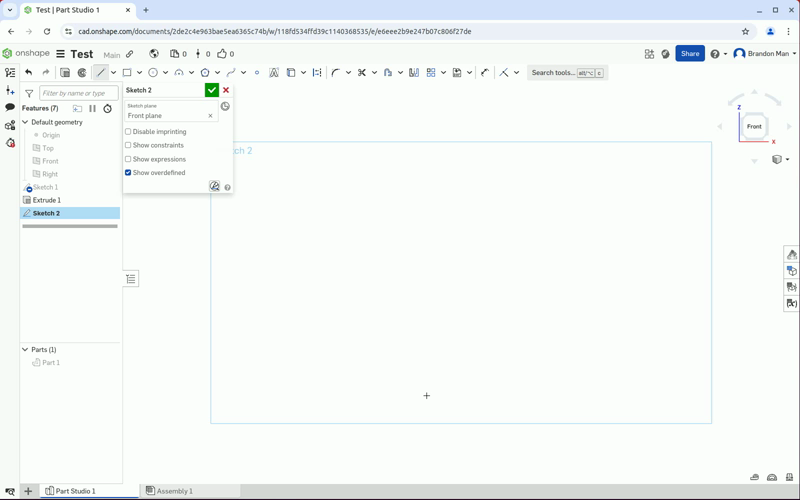
key_up(shift)
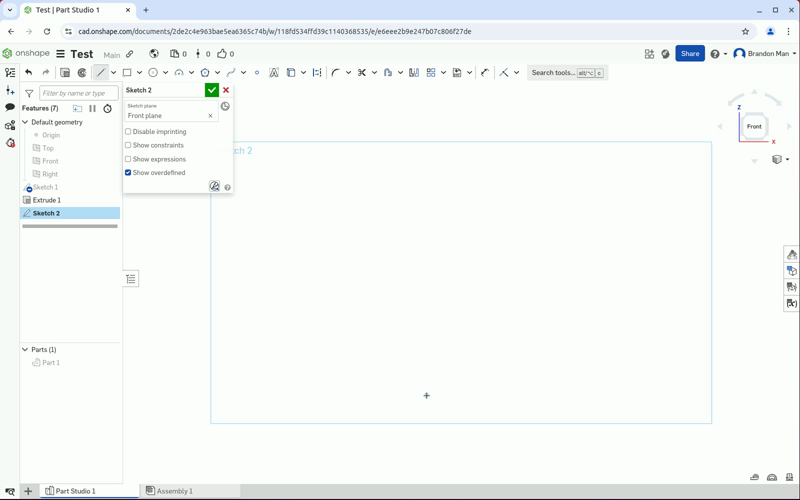
key_down(shift)
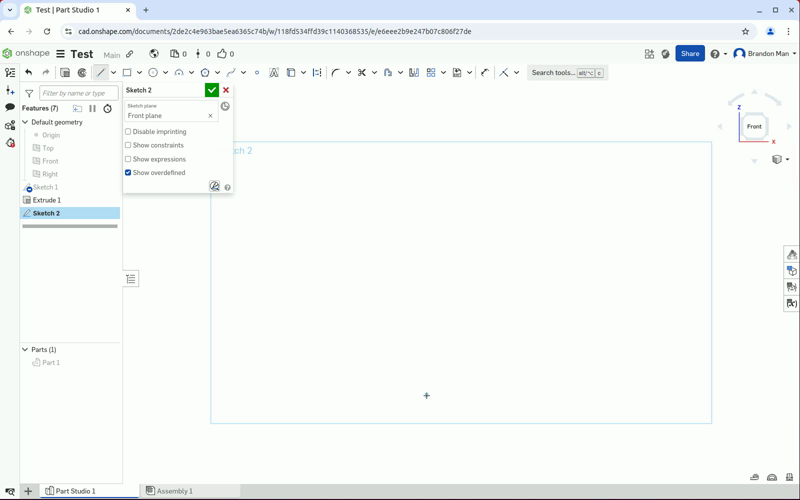
mouse_move(456, 395)
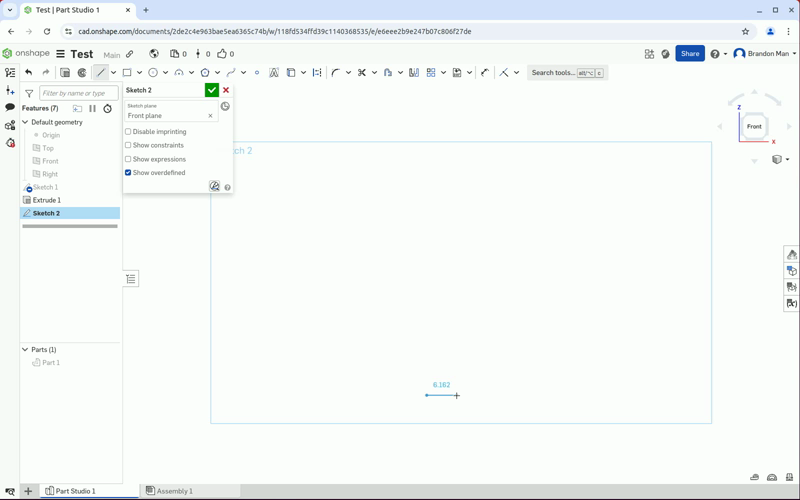
mouse_move(459, 395)
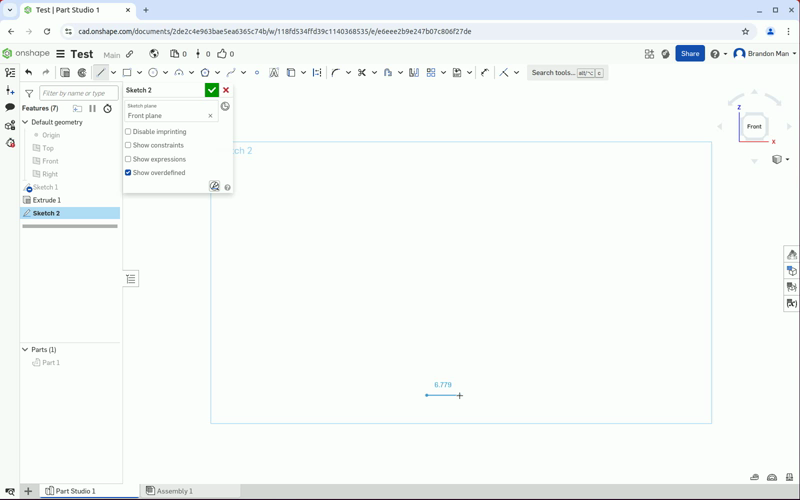
click(459, 395)
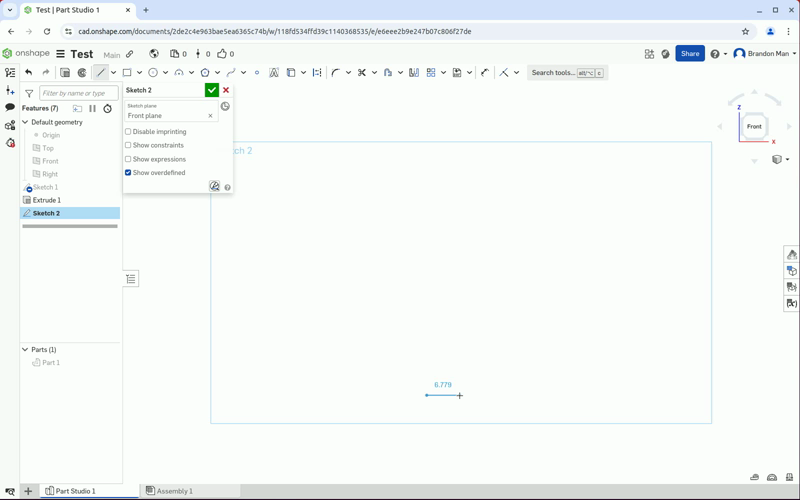
key_up(shift)
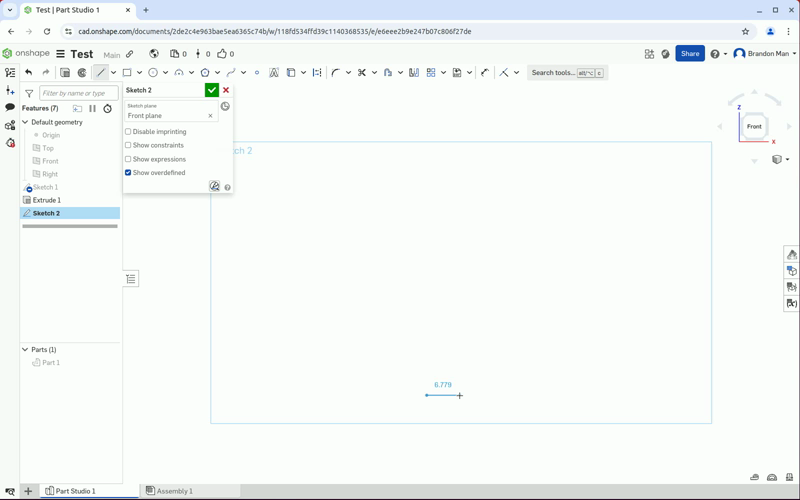
key_down(shift)
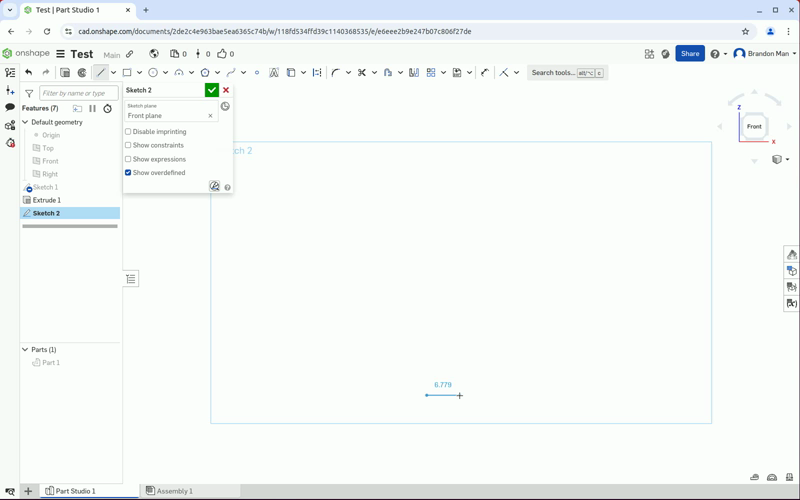
mouse_move(459, 282)
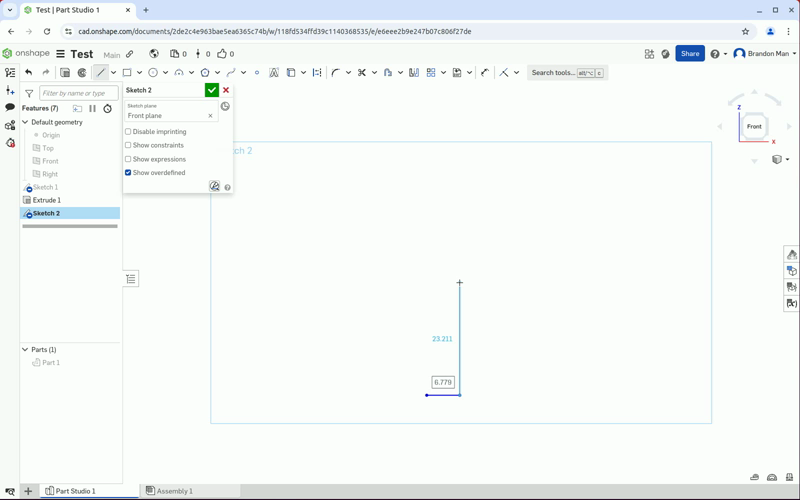
click(459, 282)
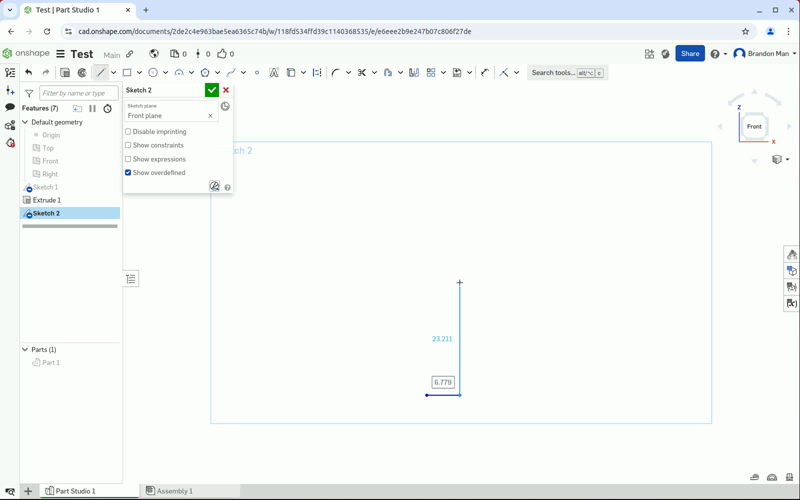
key_up(shift)
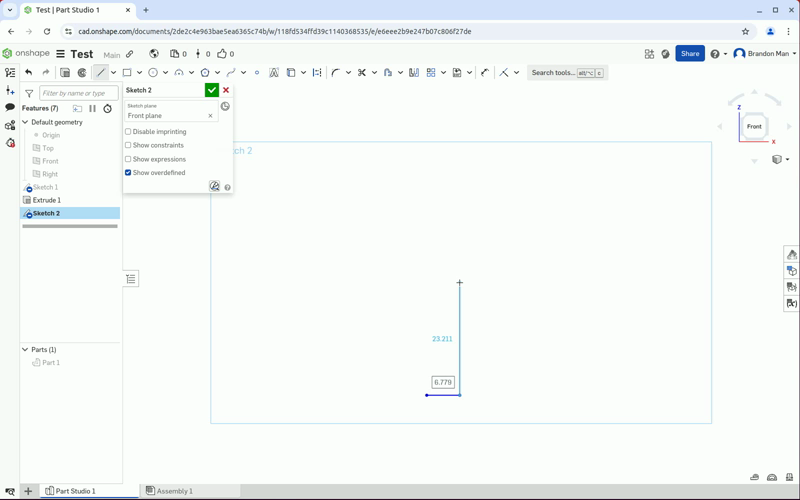
key_down(shift)
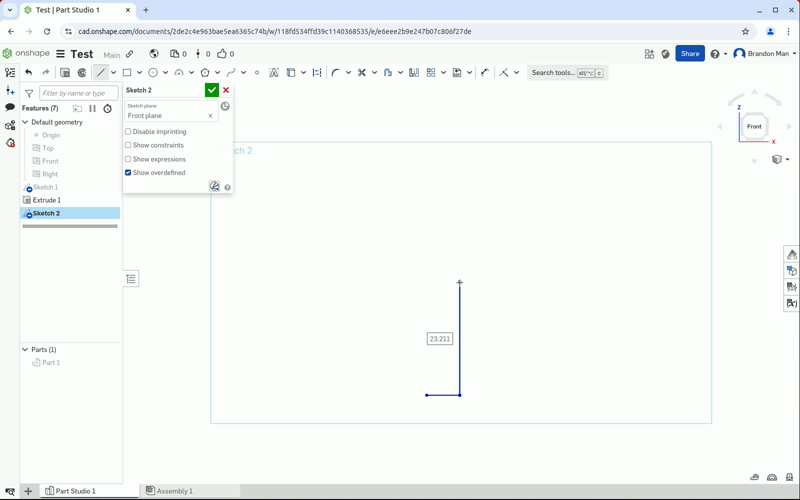
mouse_move(459, 171)
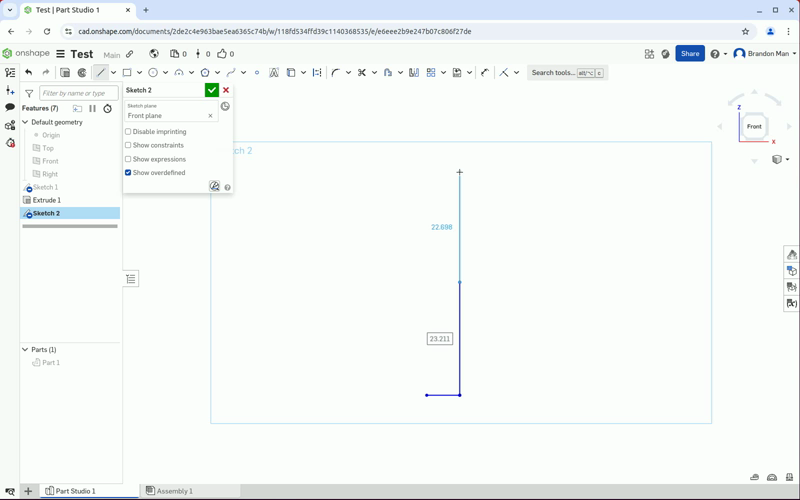
click(459, 171)
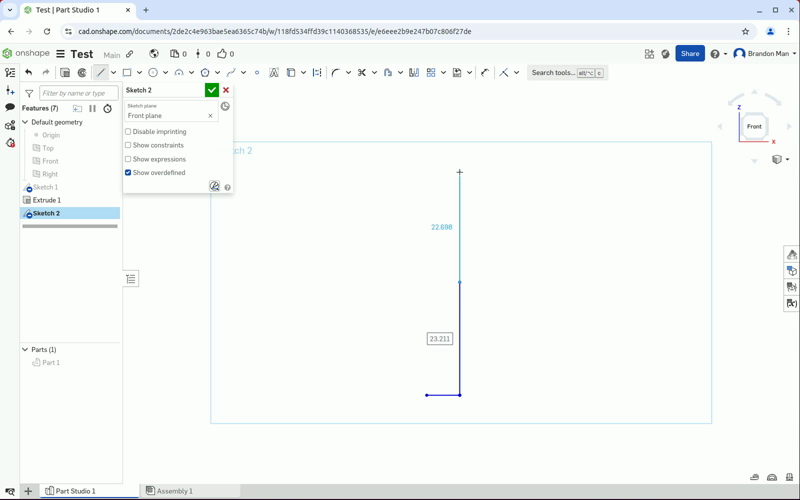
key_up(shift)
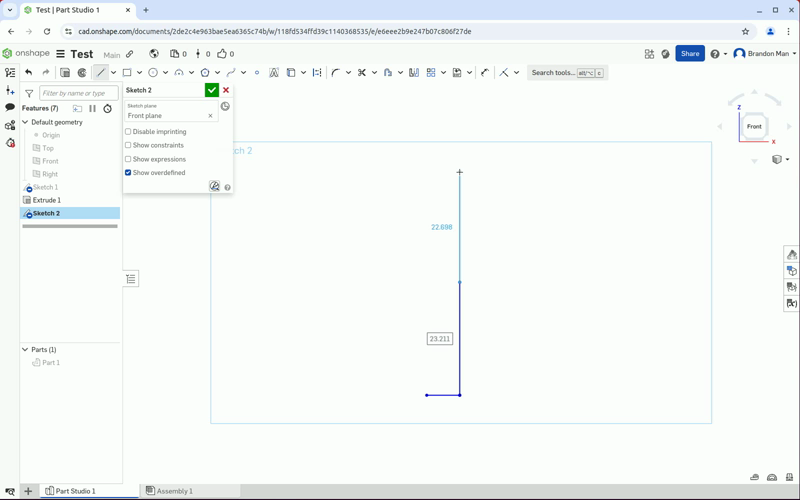
key_down(shift)
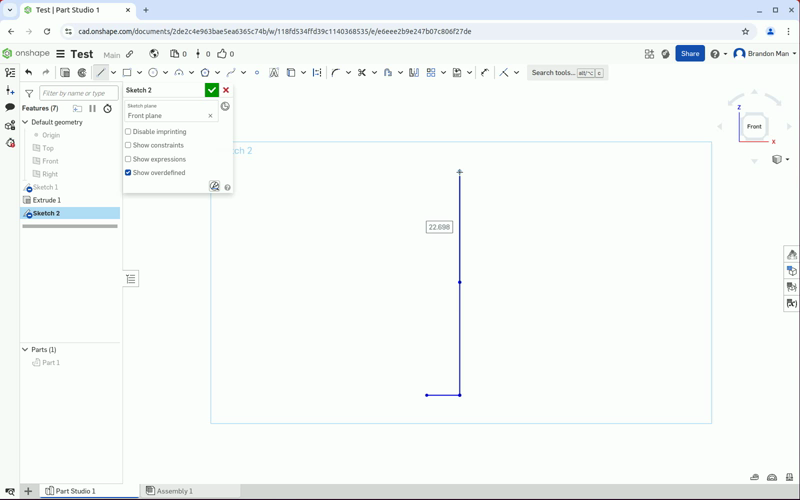
mouse_move(489, 171)
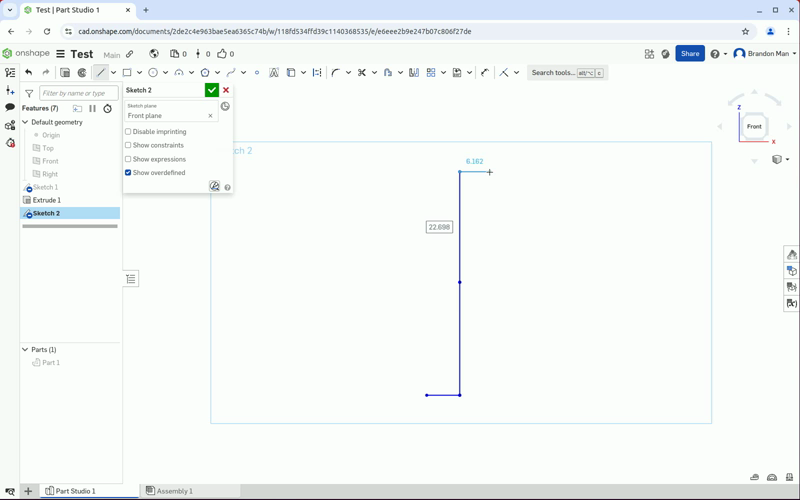
mouse_move(426, 171)
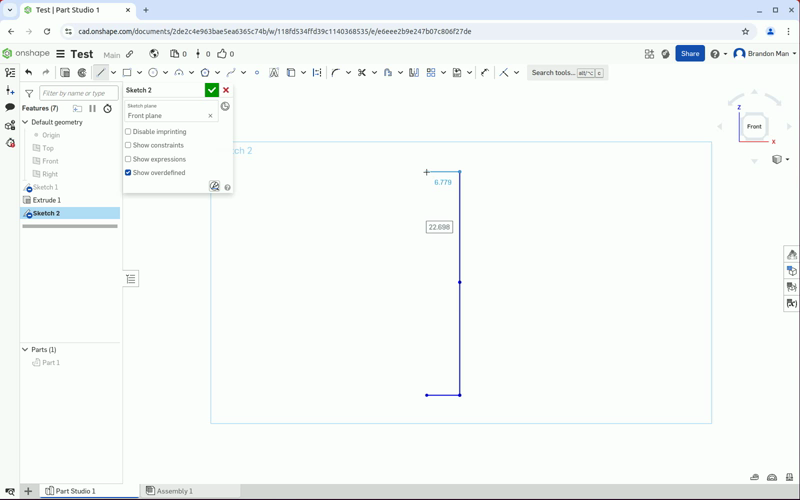
click(426, 171)
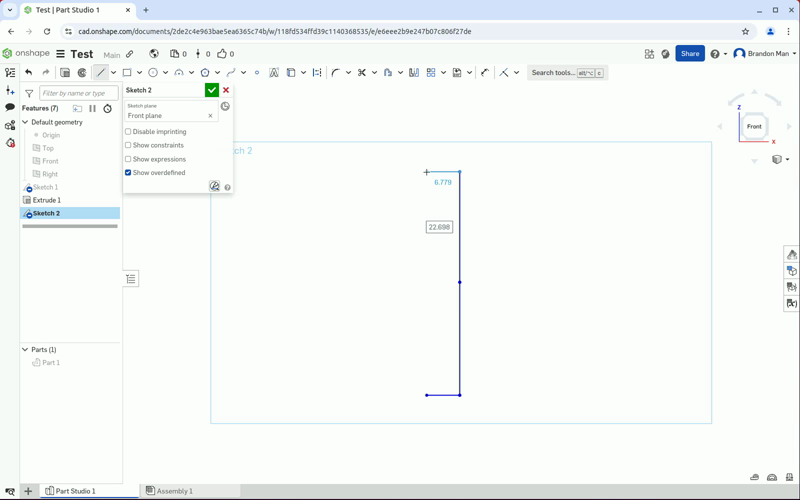
key_up(shift)
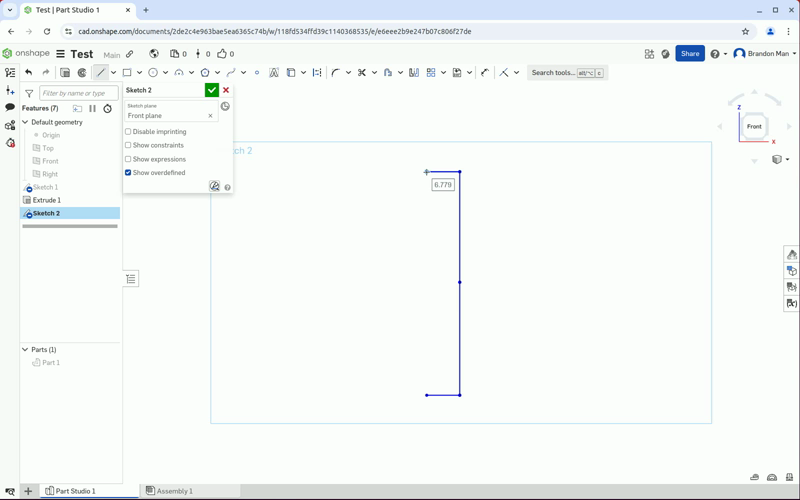
key_down(shift)
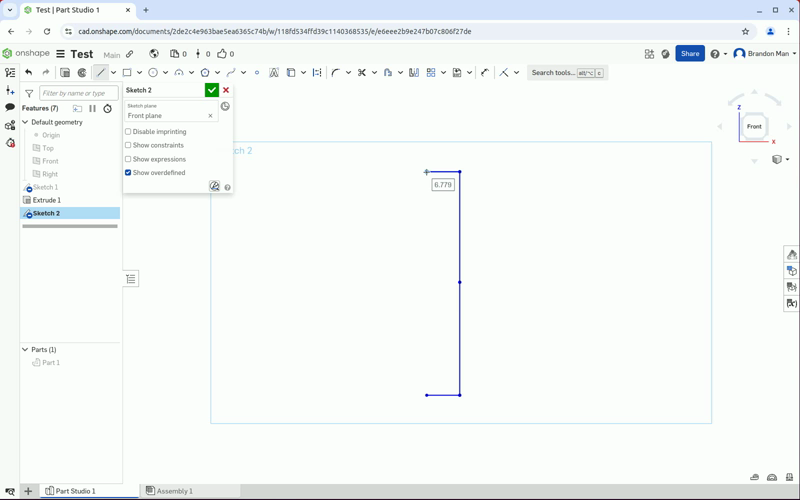
mouse_move(426, 395)
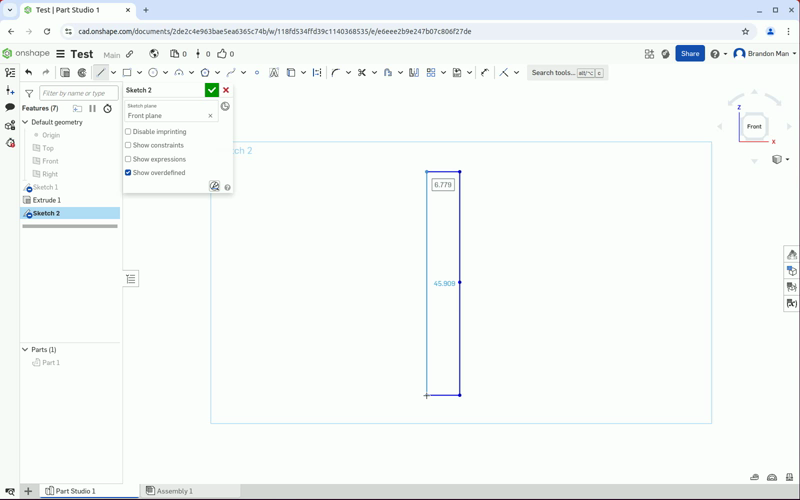
key_up(shift)
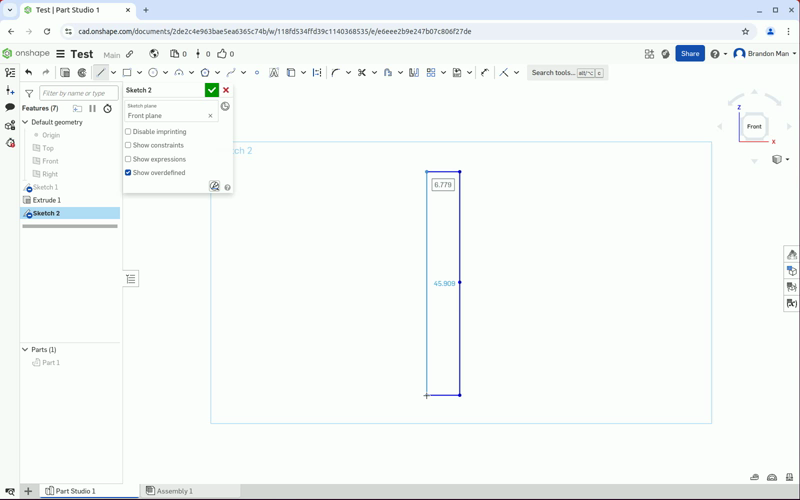
click(426, 395)
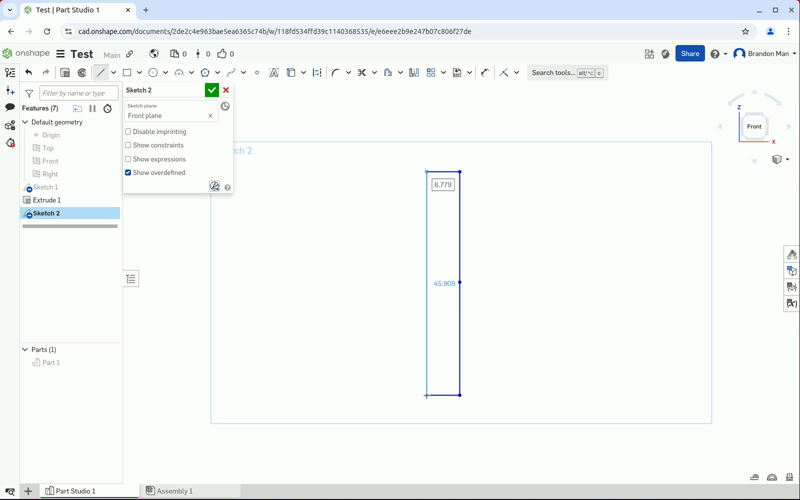
key(esc)
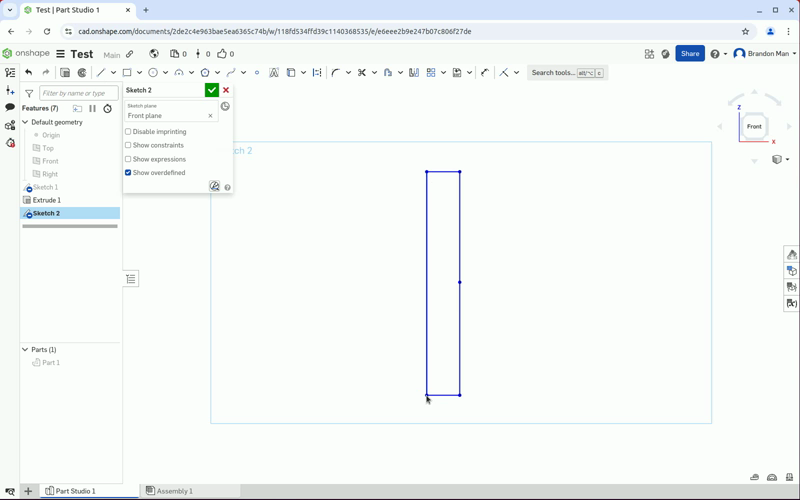
mouse_move(439, 308)
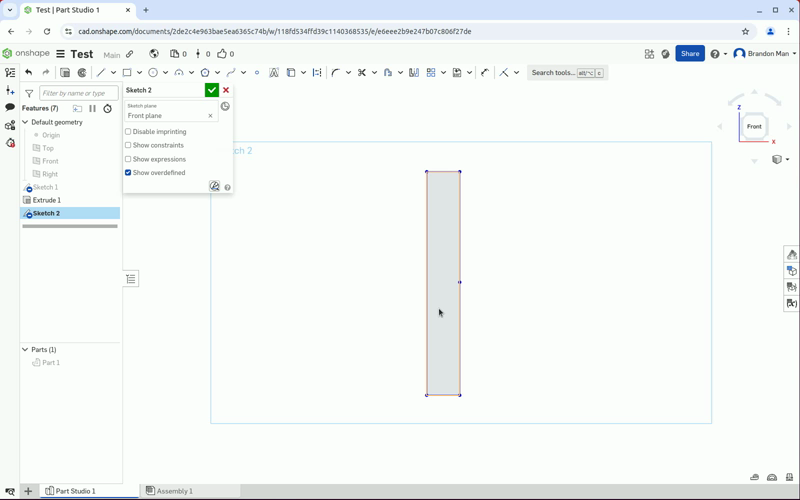
click(439, 308)
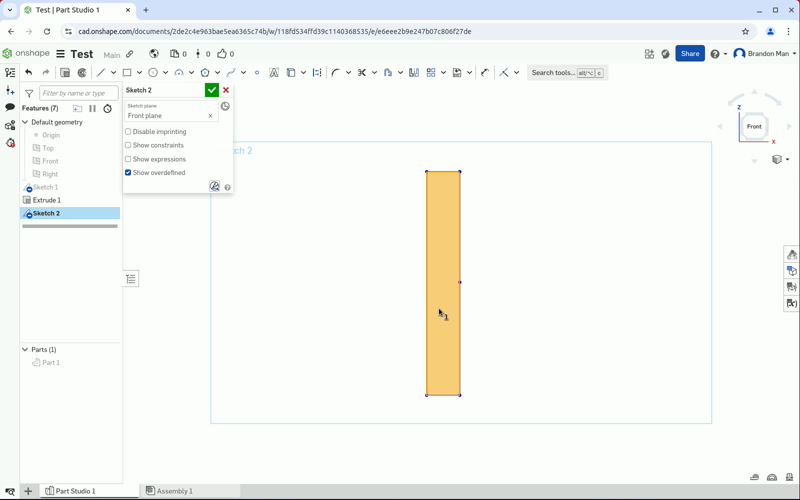
mouse_move(73, 352)
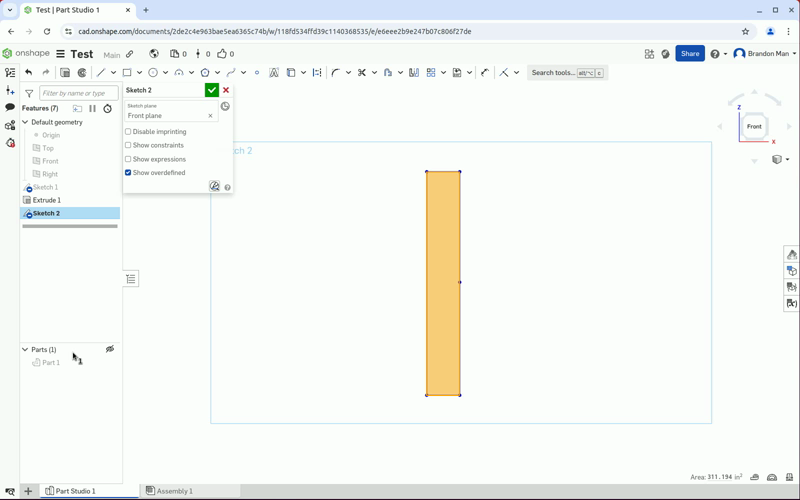
key(shift+y)
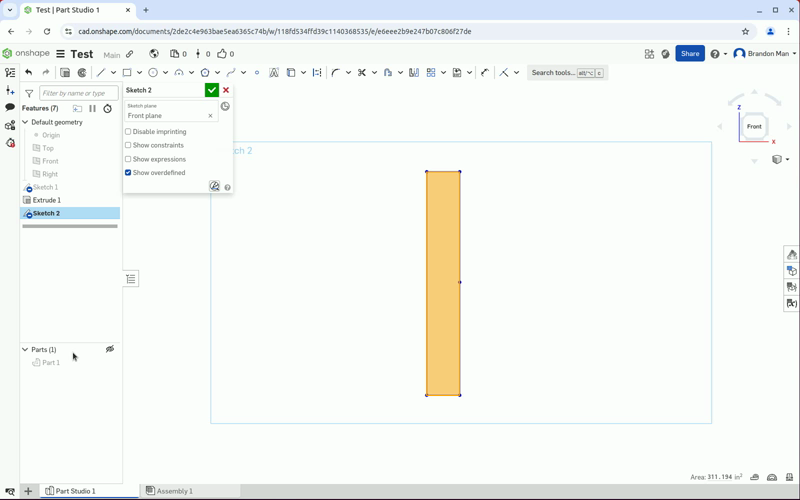
key(shift+e)
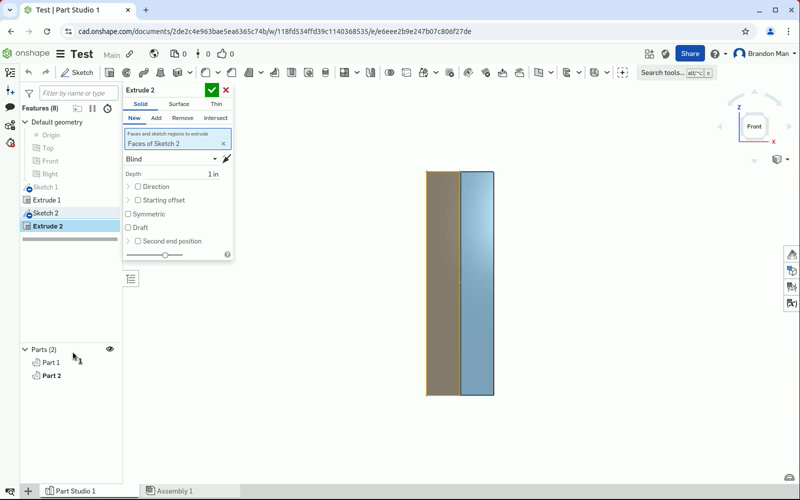
mouse_move(143, 106)
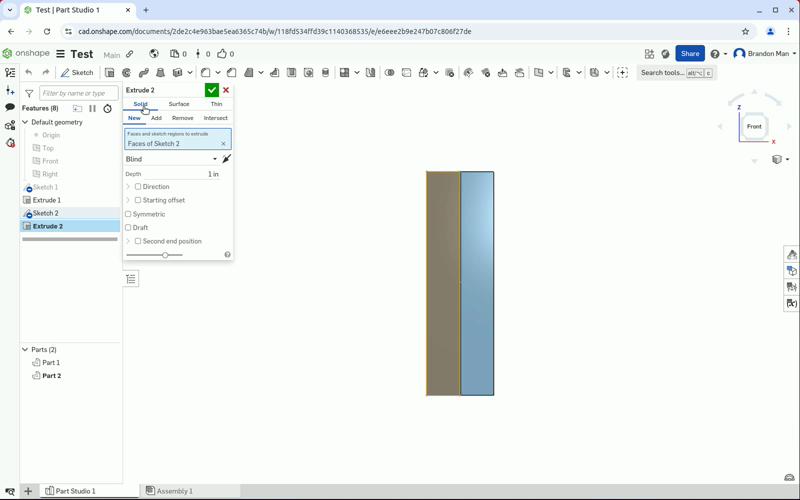
click(143, 106)
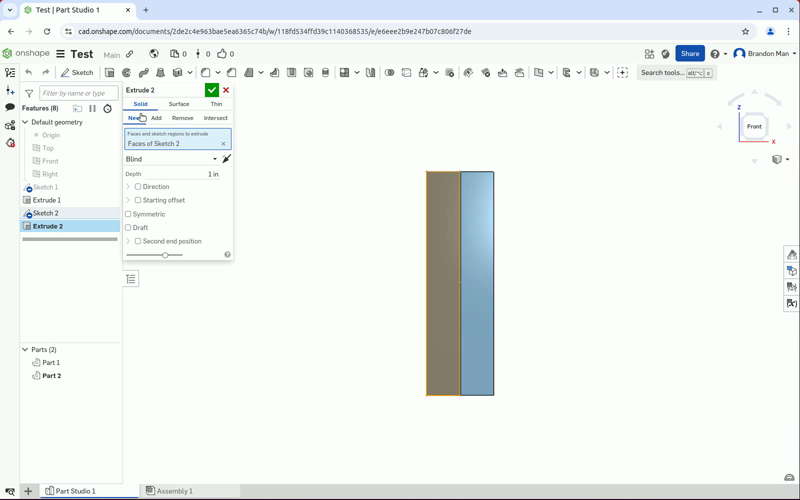
mouse_move(137, 120)
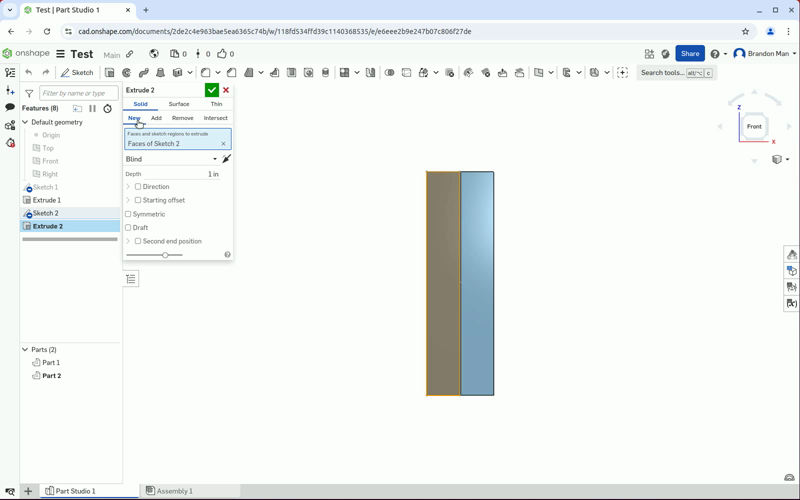
click(137, 120)
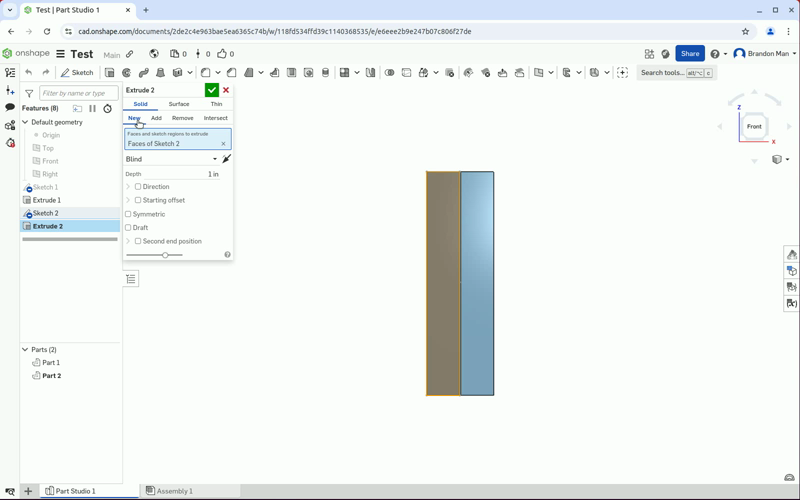
key(tab, 4)
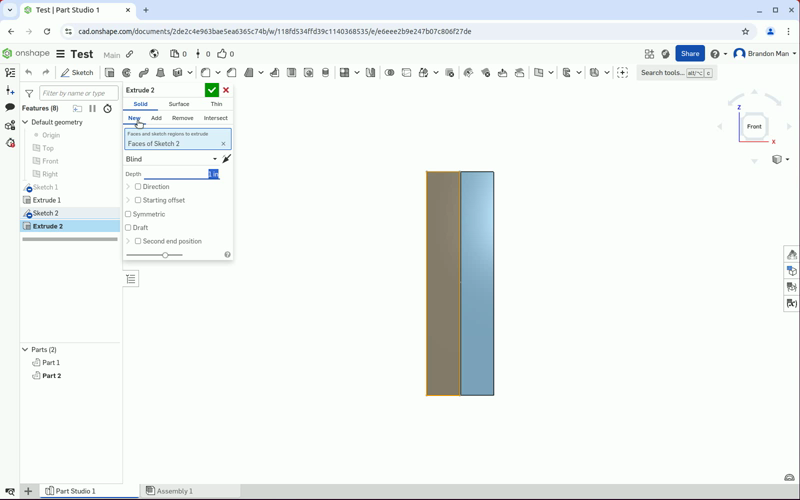
text(-11.554)
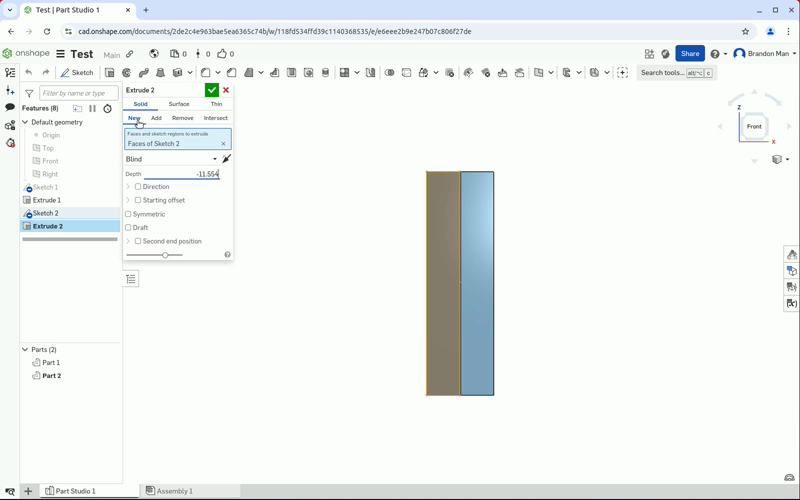
key(enter)
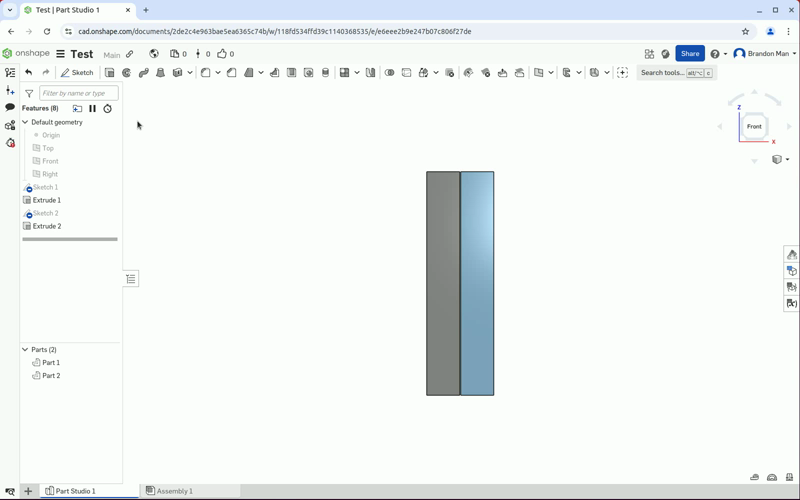
key(shift+h)
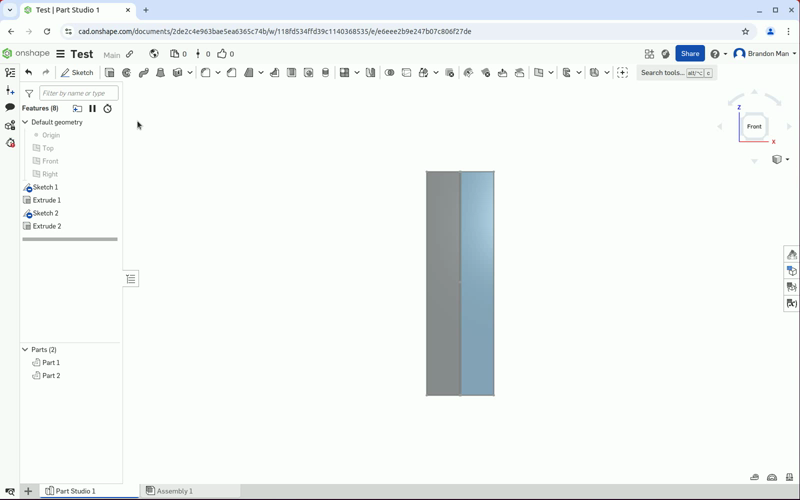
key(shift+h)
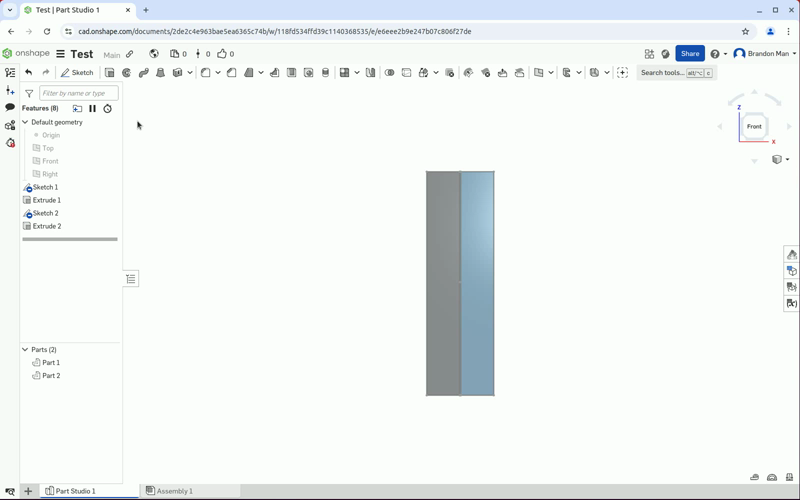
key(shift+7)
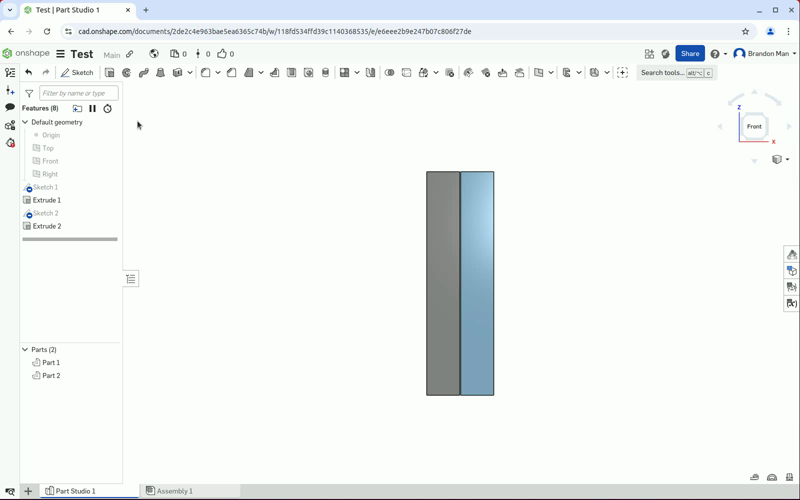
key(left, 2)
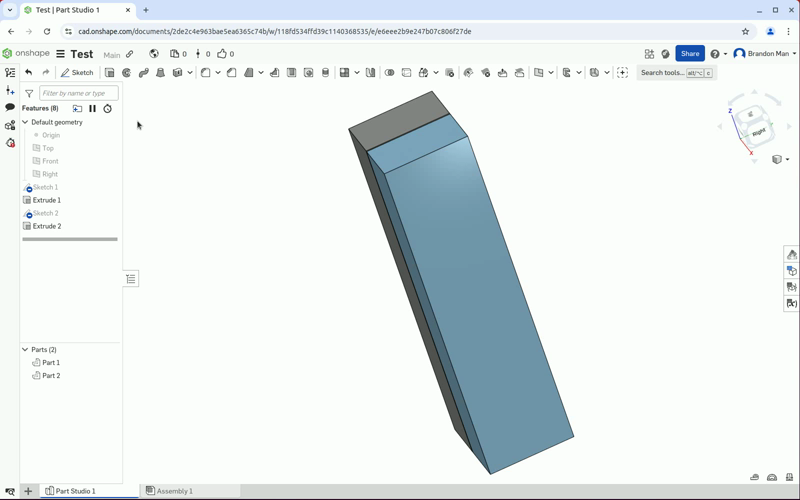
key(down, 2)
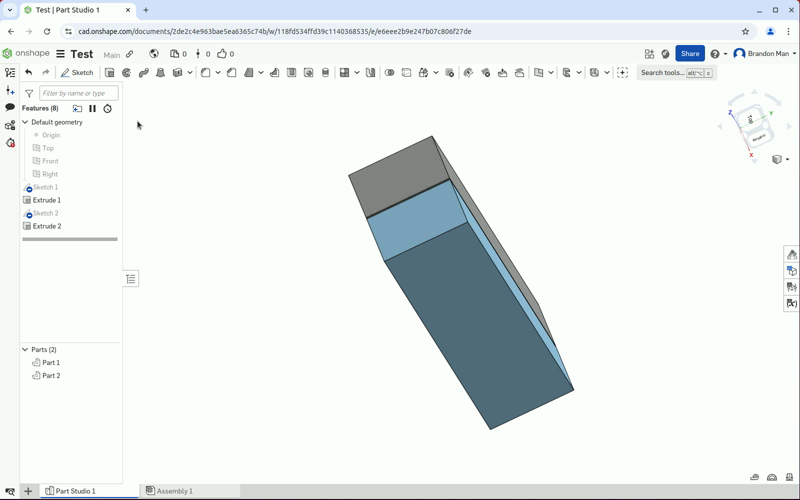
key(up, 2)
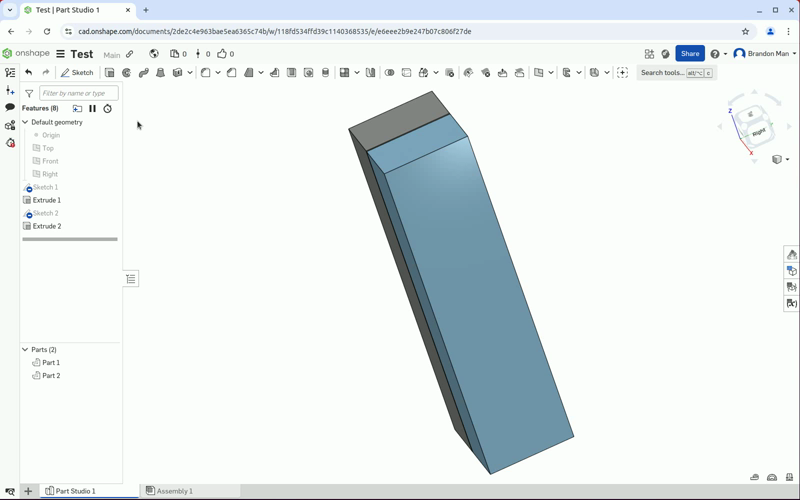
key(right, 2)
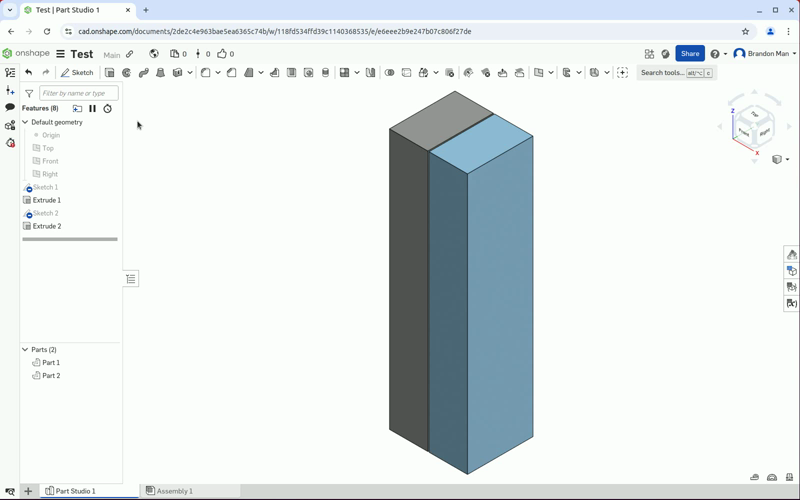
mouse_move(73, 189)
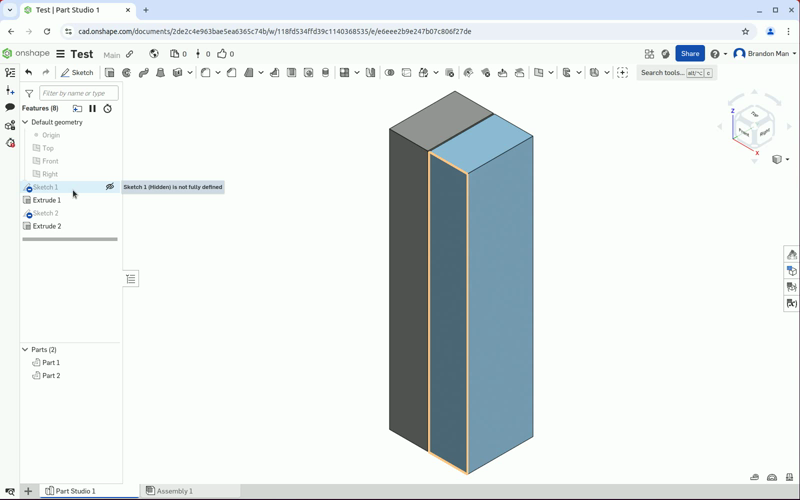
click(73, 189)